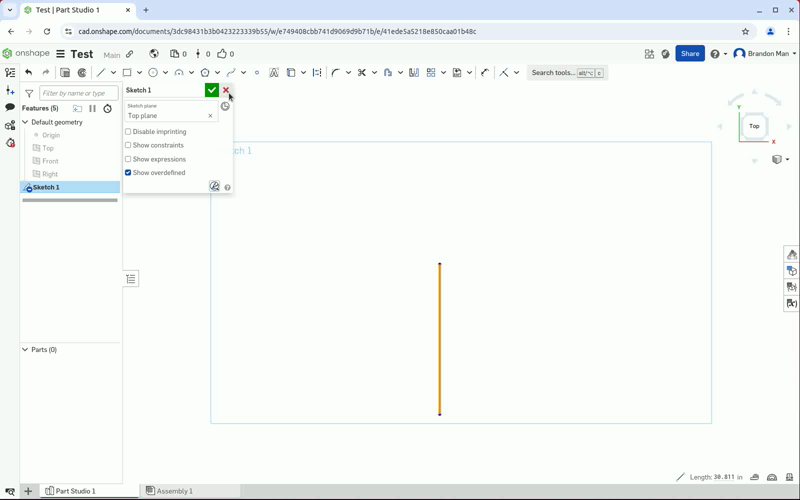
key(shift+h)
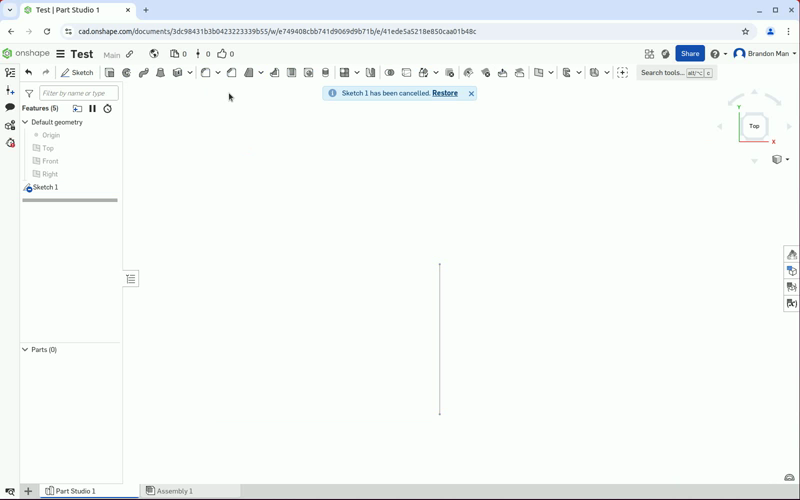
key(shift+s)
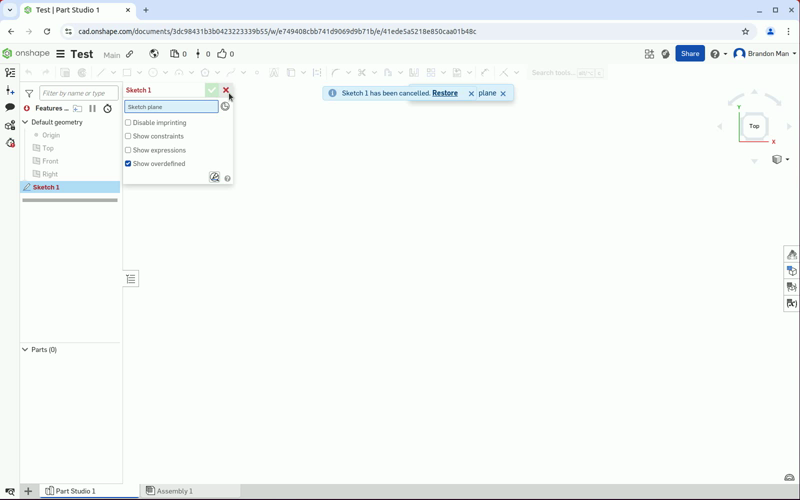
mouse_move(73, 150)
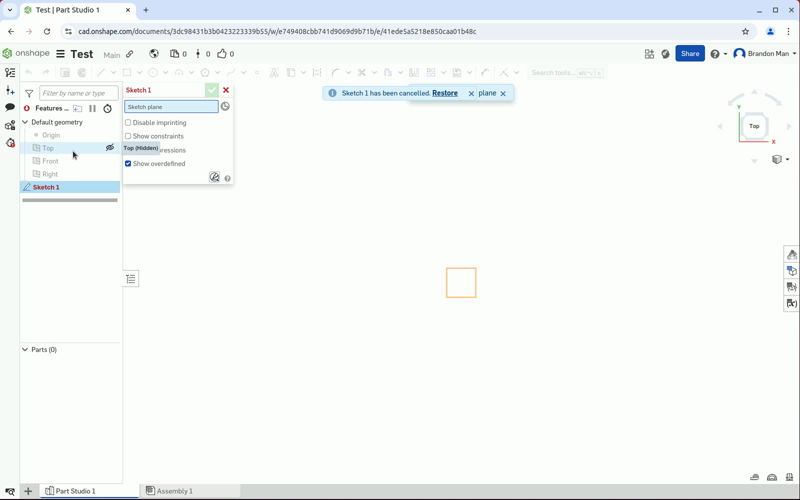
click(73, 150)
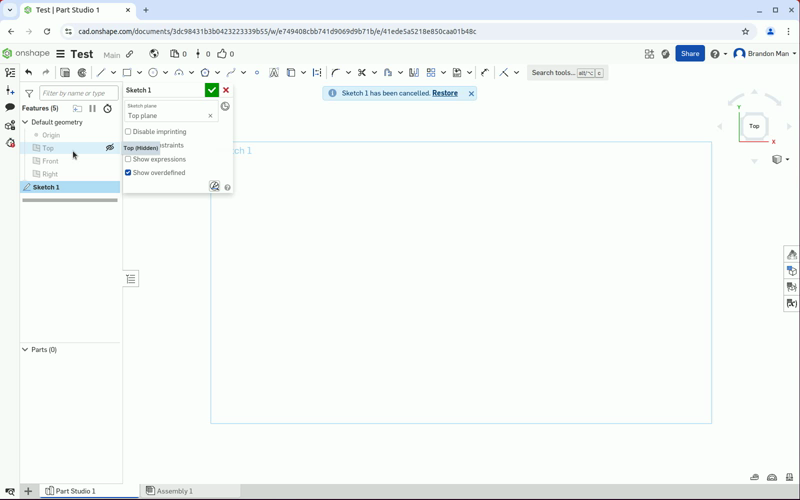
mouse_move(73, 352)
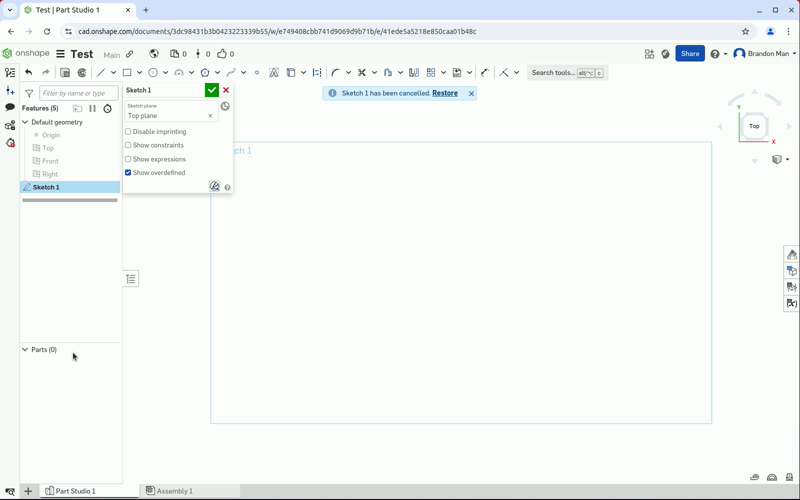
key(y)
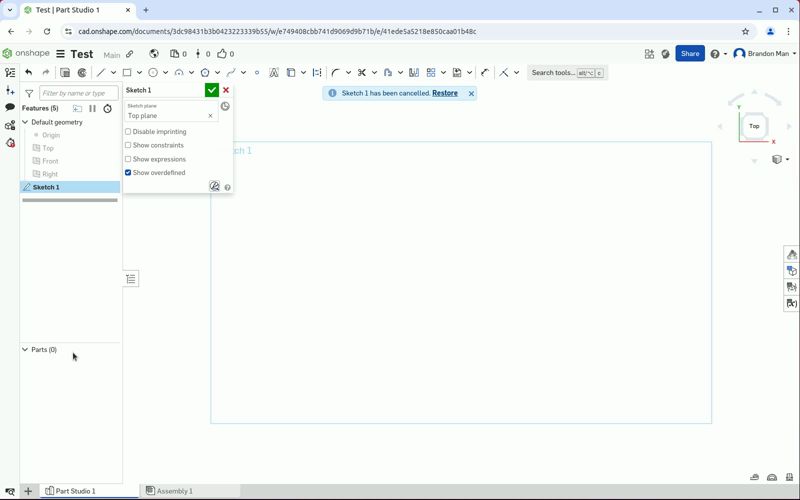
key(c)
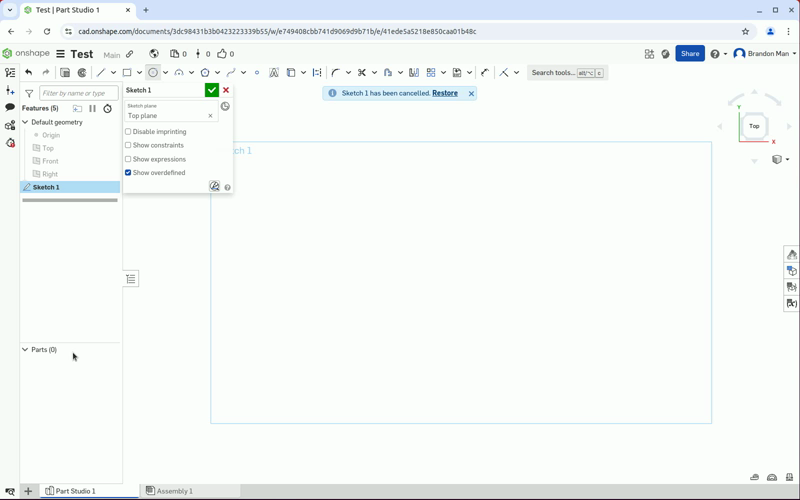
key_down(shift)
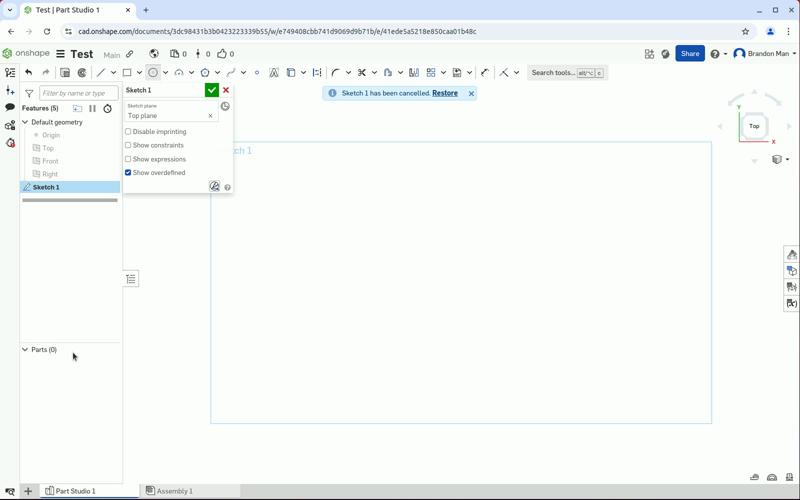
mouse_move(461, 282)
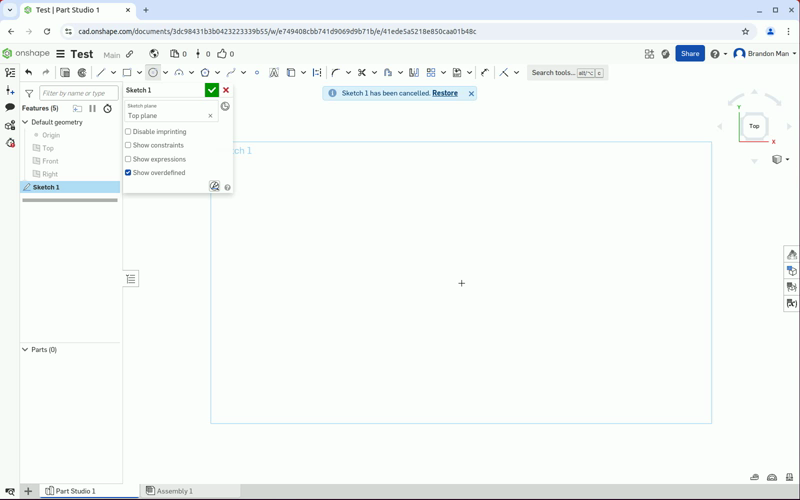
click(461, 282)
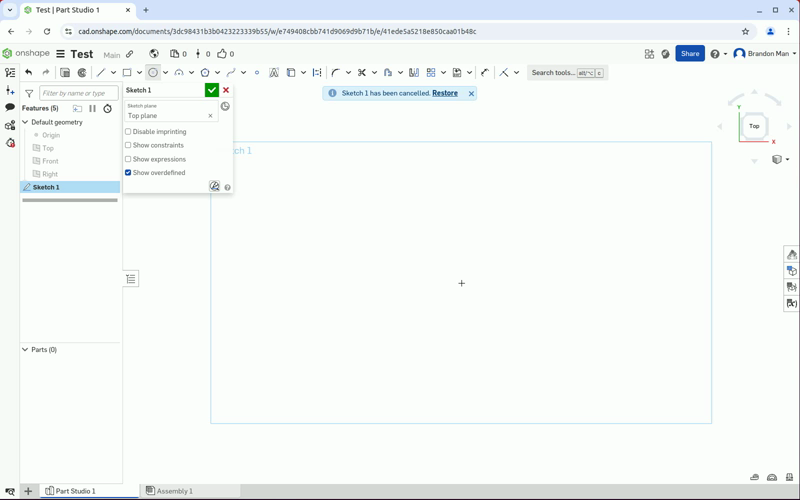
key_up(shift)
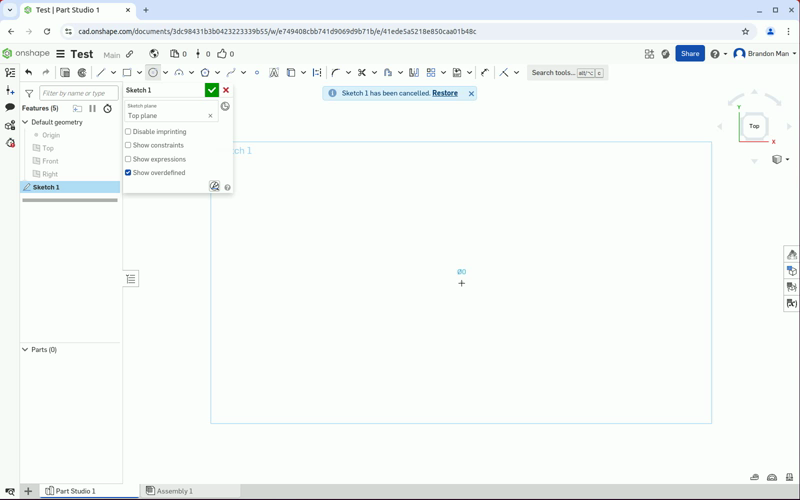
mouse_move(474, 282)
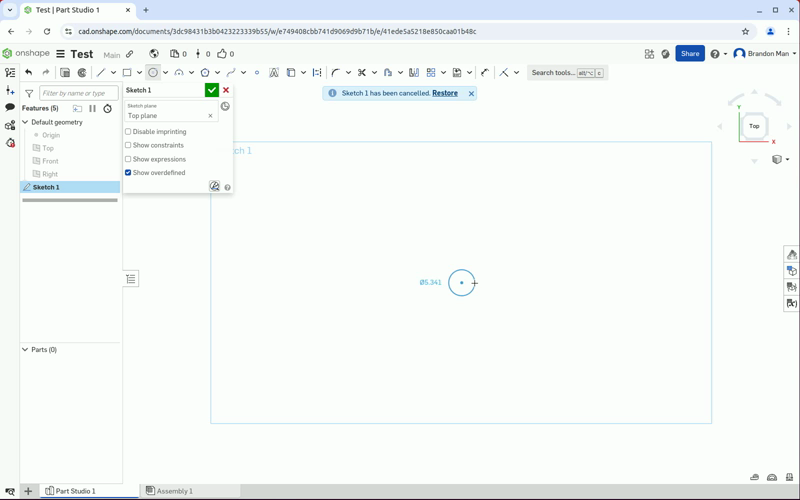
click(474, 282)
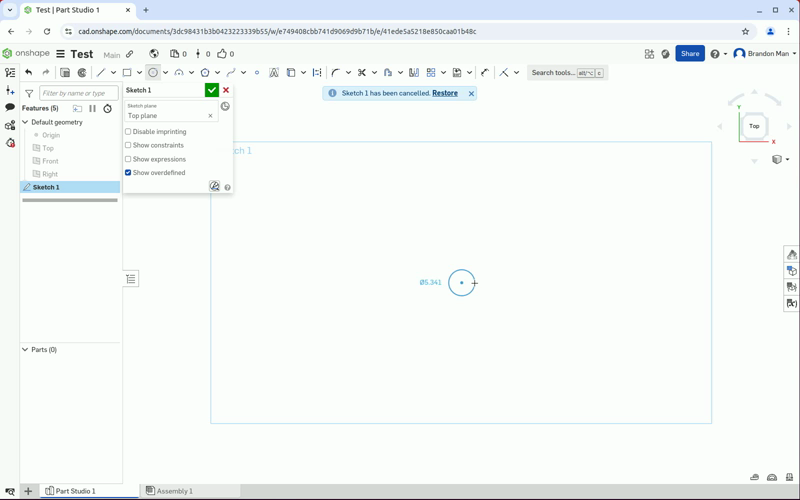
key(esc)
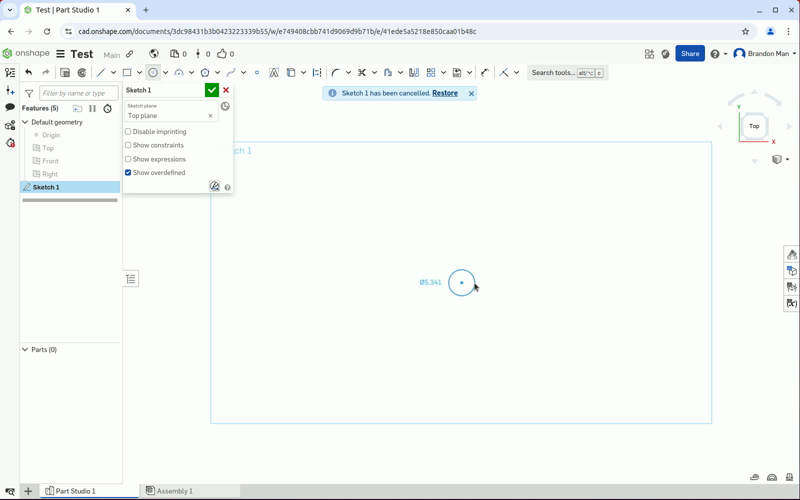
mouse_move(461, 275)
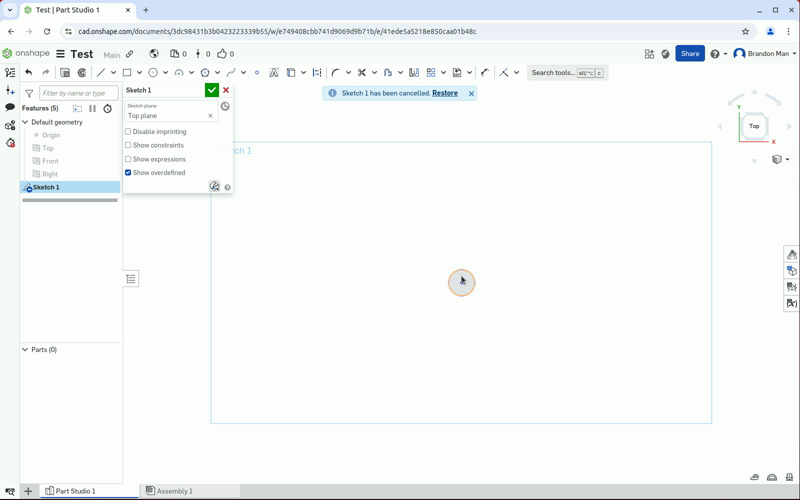
scroll(6)
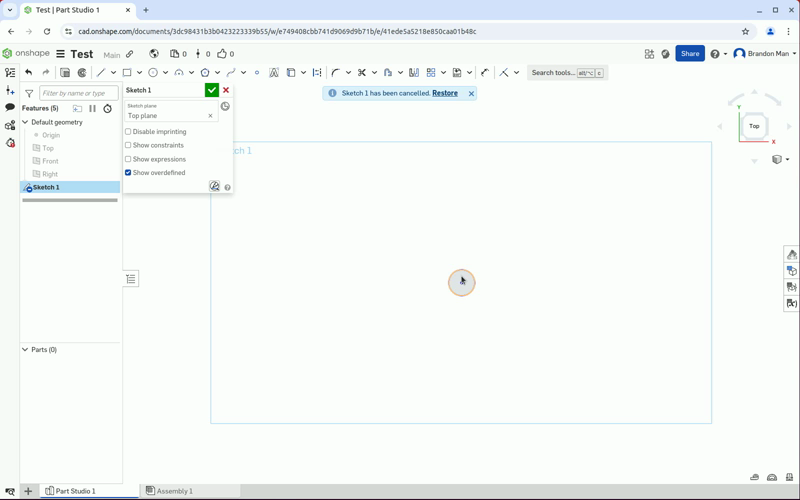
scroll(6)
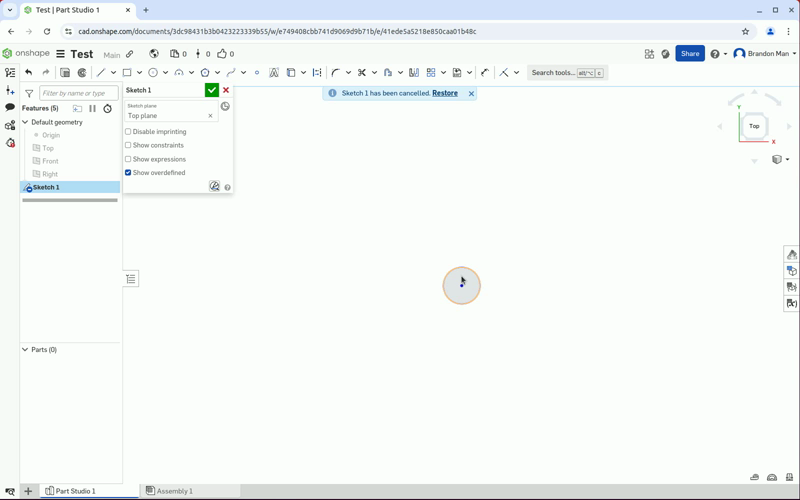
scroll(6)
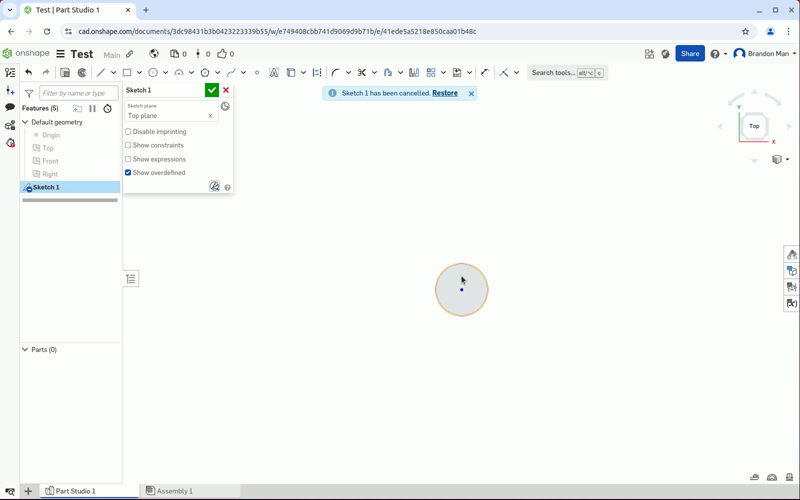
scroll(6)
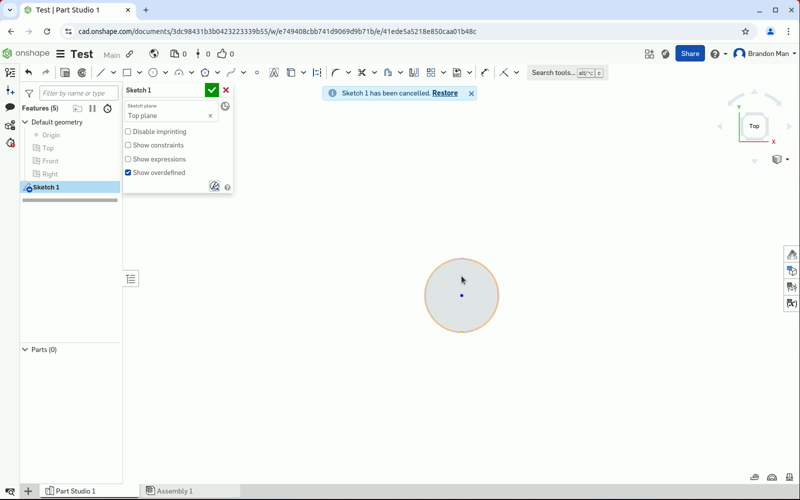
scroll(6)
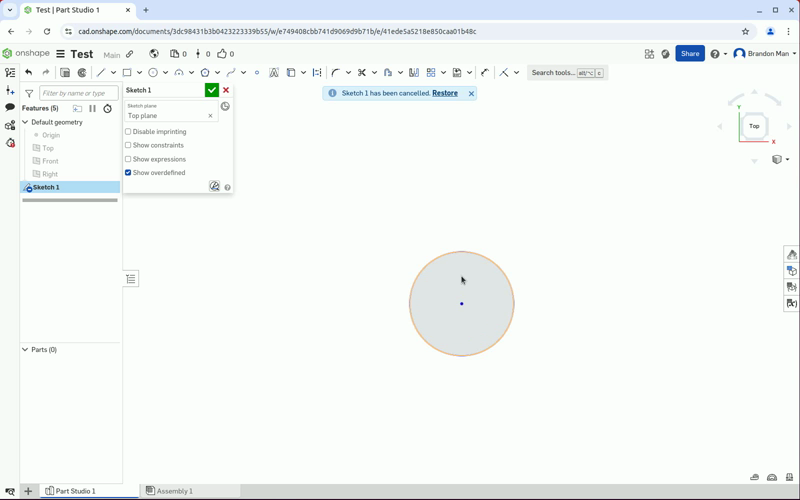
scroll(6)
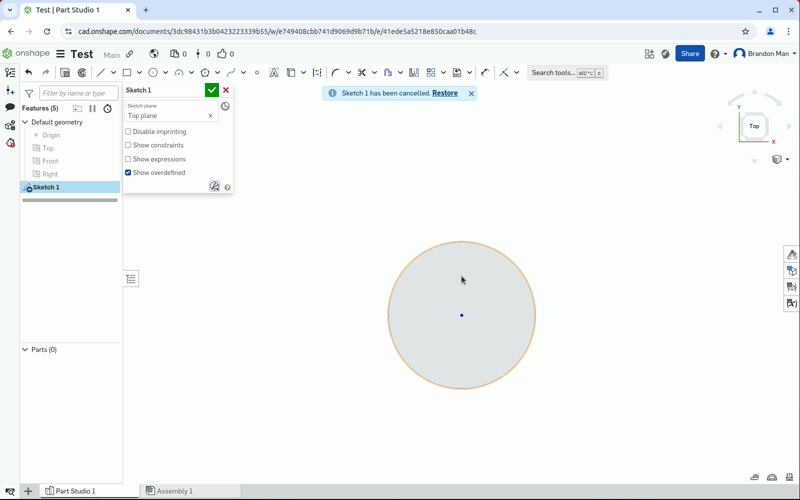
scroll(6)
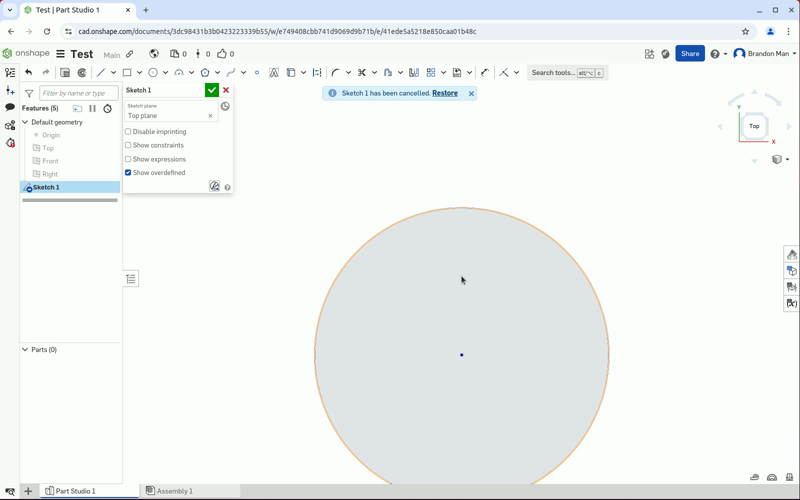
click(461, 275)
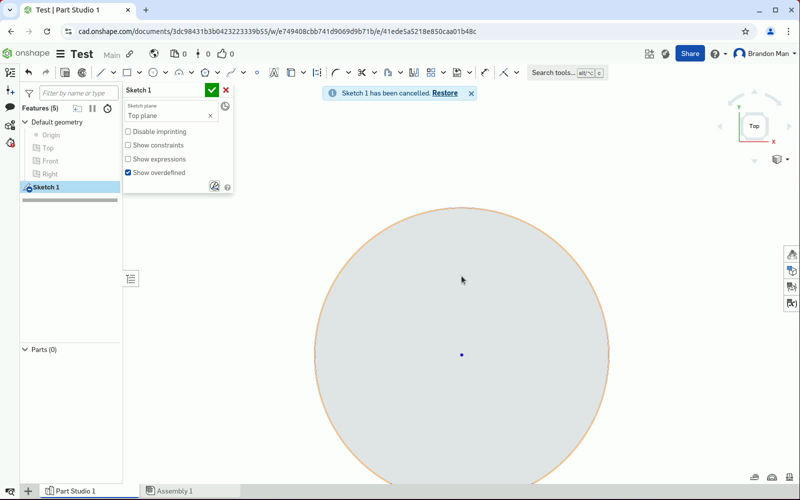
scroll(-6)
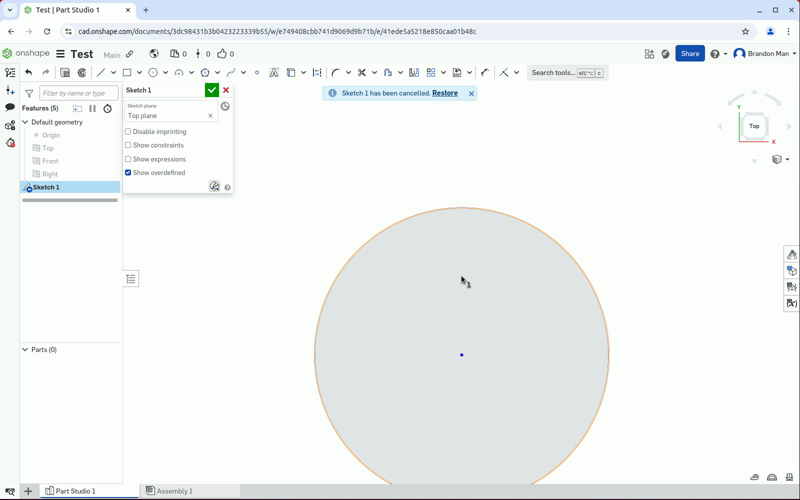
scroll(-6)
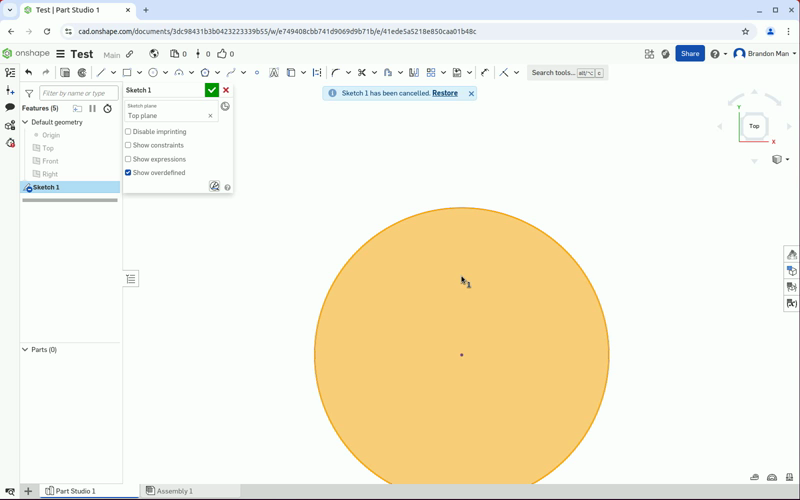
scroll(-6)
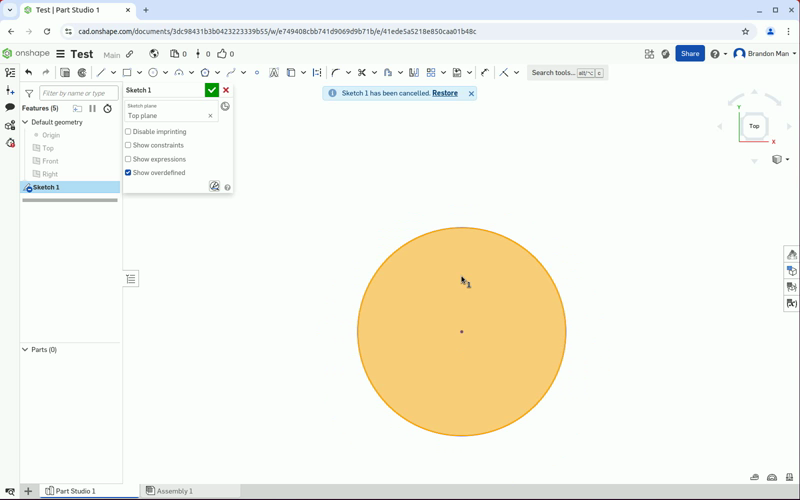
scroll(-6)
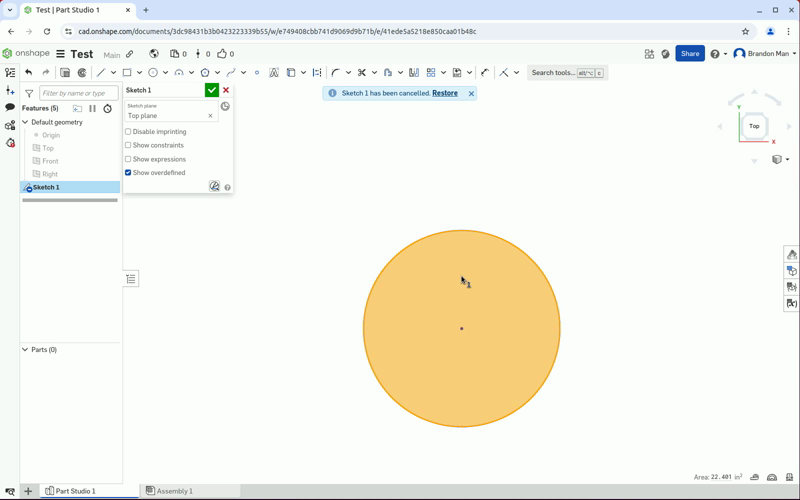
scroll(-6)
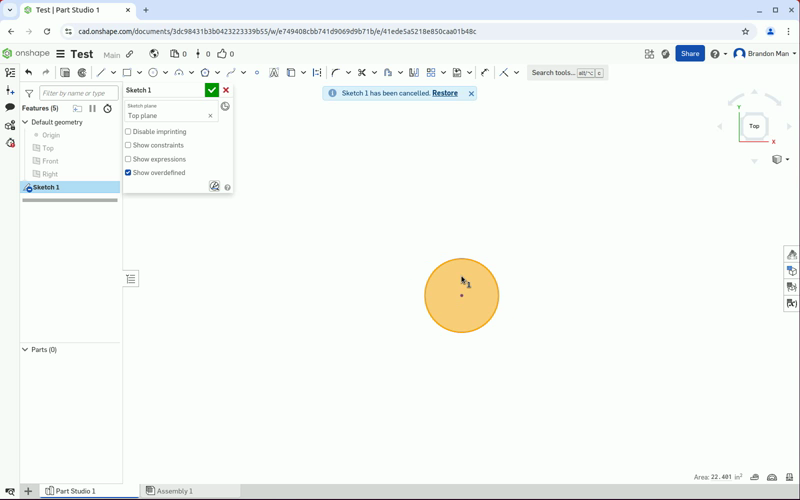
scroll(-6)
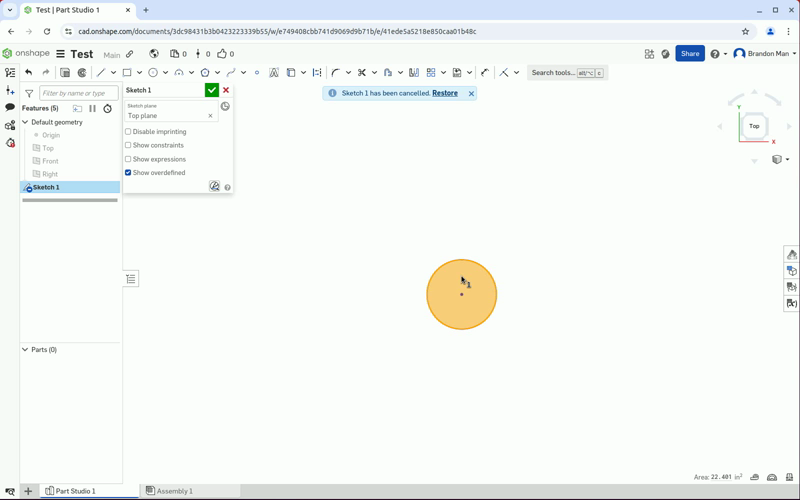
scroll(-6)
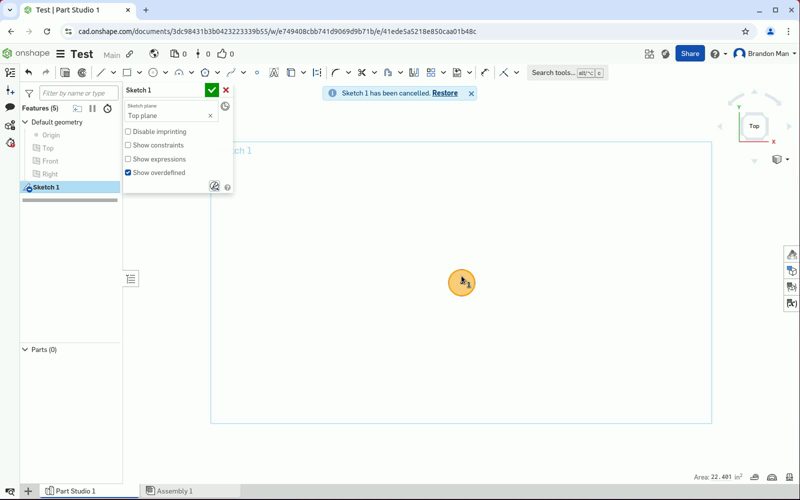
mouse_move(73, 352)
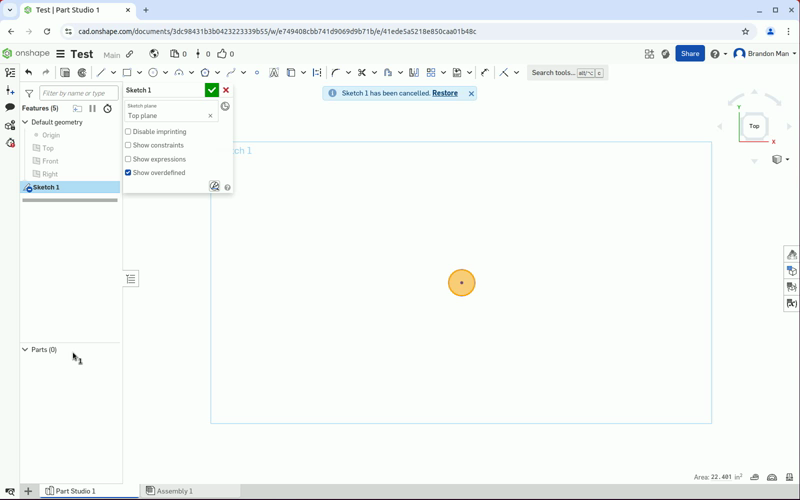
key(shift+y)
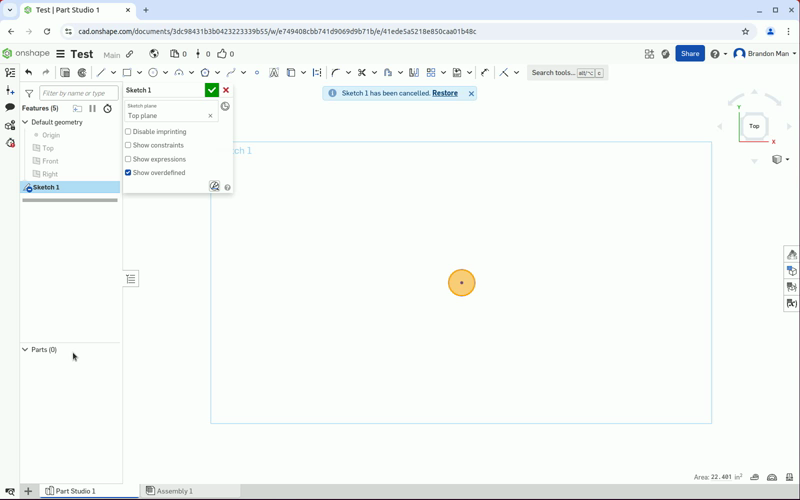
key(shift+e)
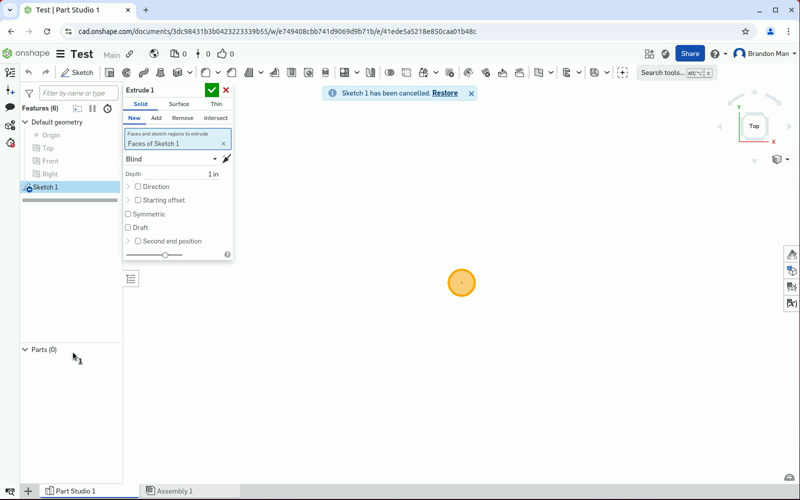
mouse_move(143, 106)
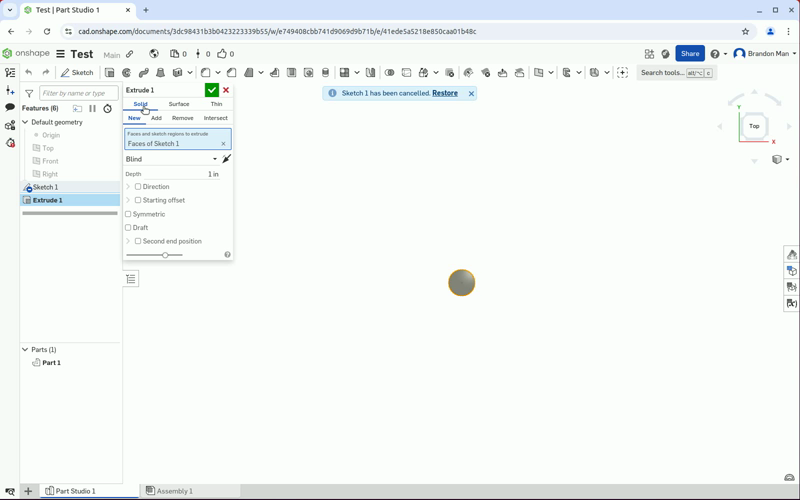
click(143, 106)
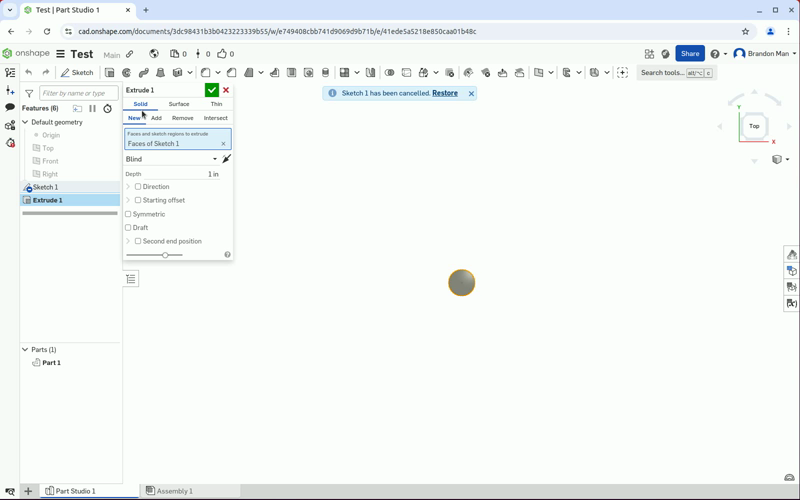
mouse_move(137, 120)
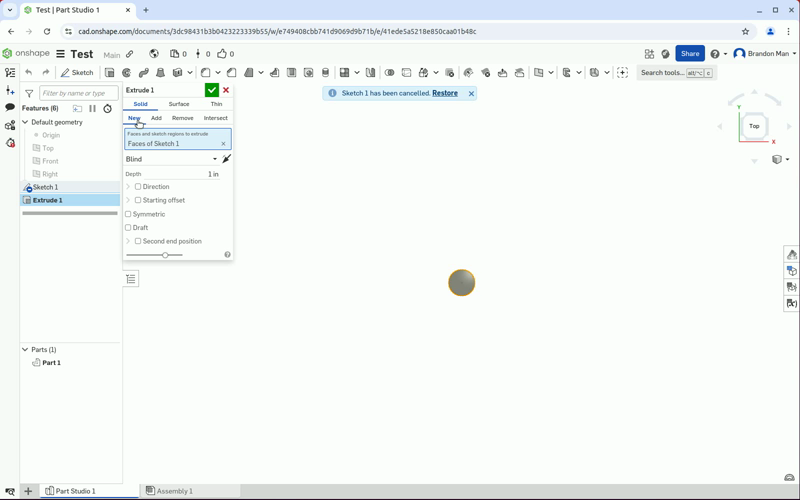
click(137, 120)
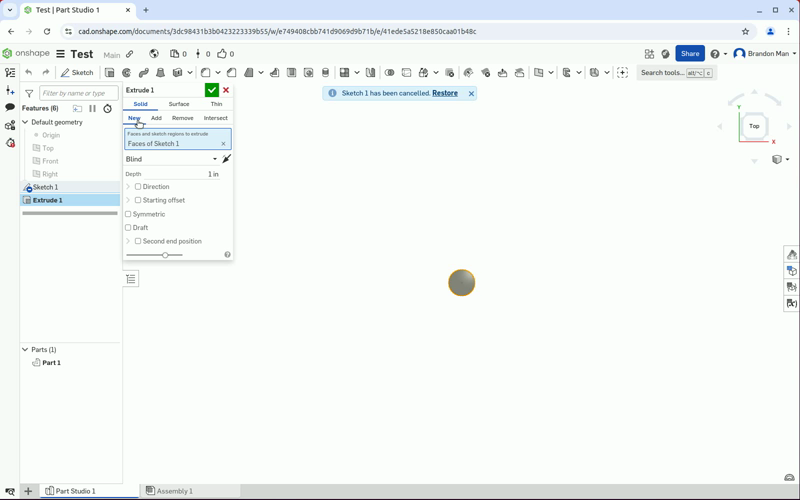
key(tab, 4)
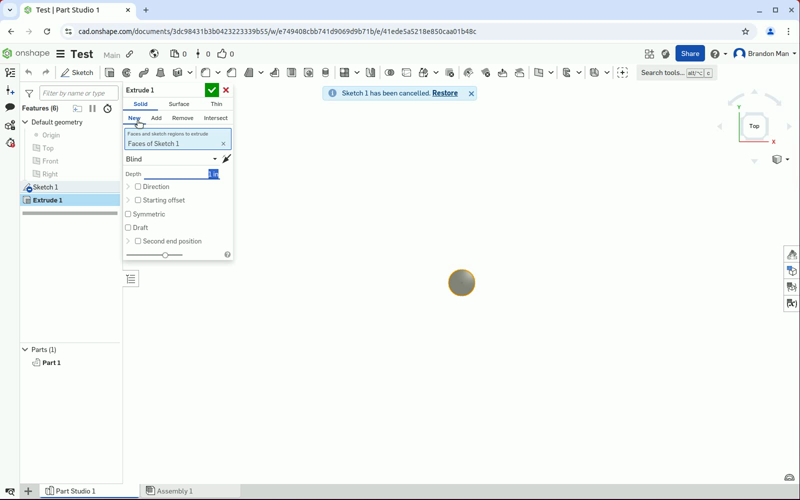
text(23.108)
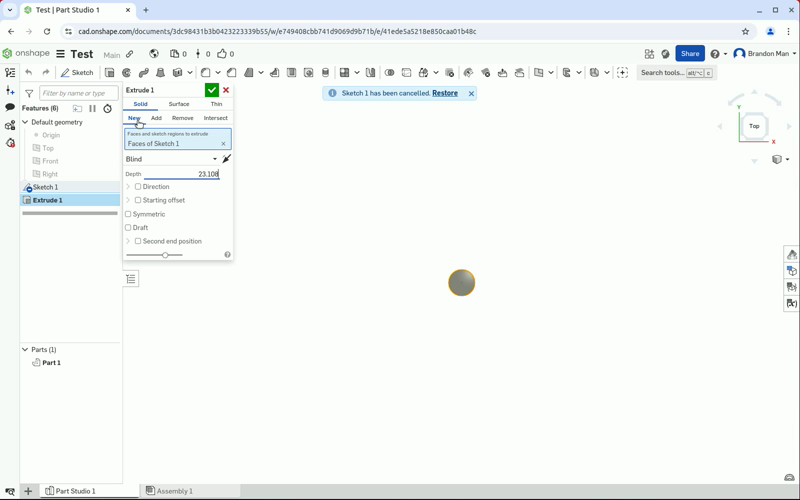
key(enter)
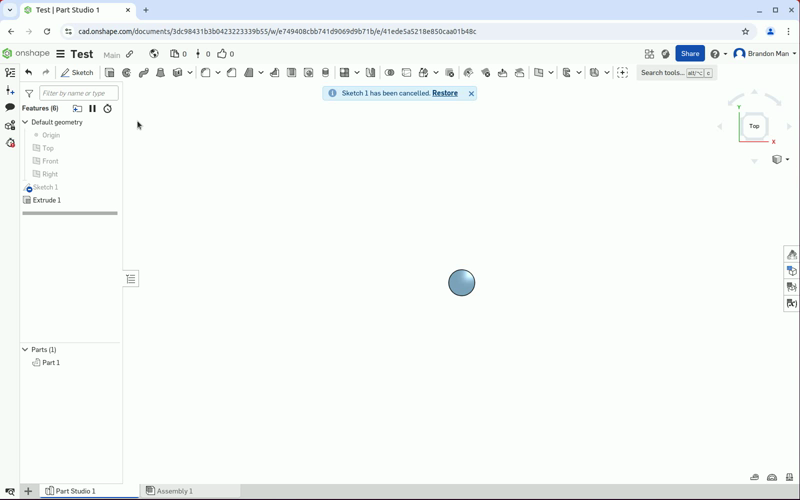
key(shift+h)
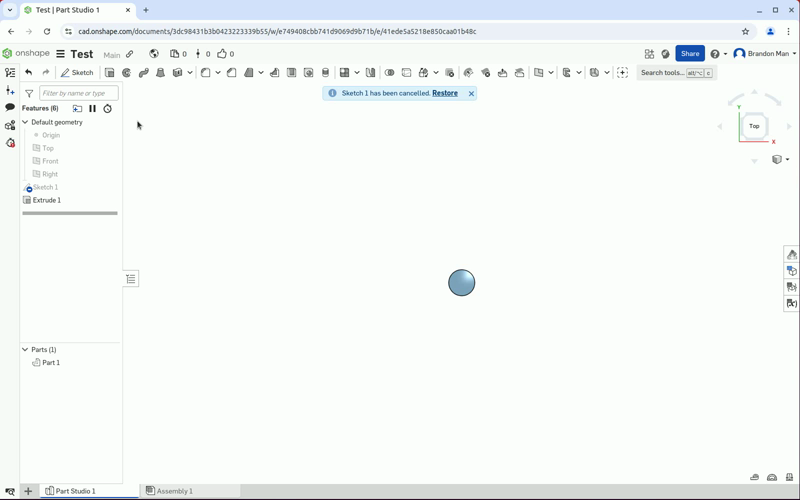
key(shift+h)
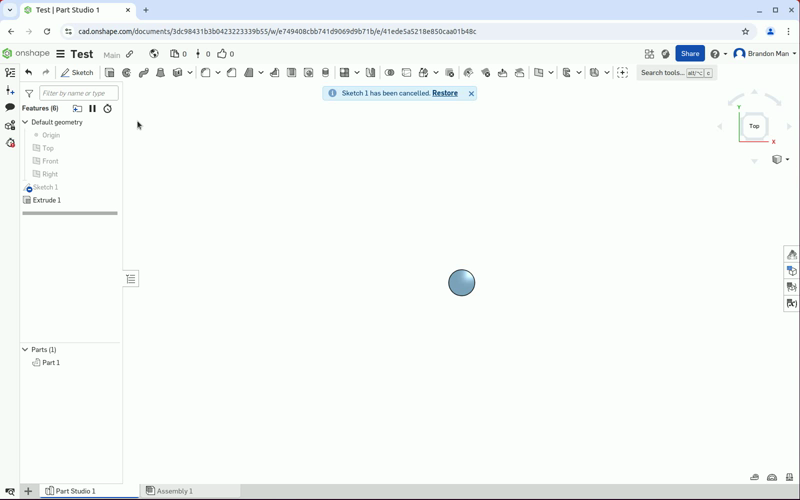
mouse_move(73, 189)
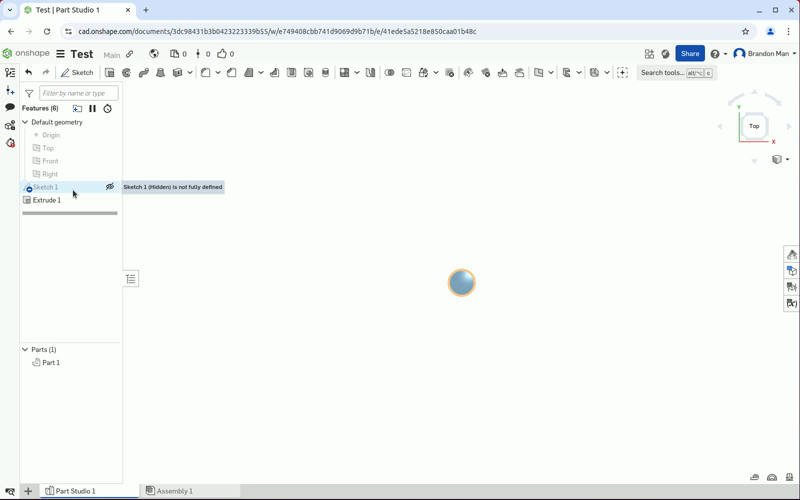
click(73, 189)
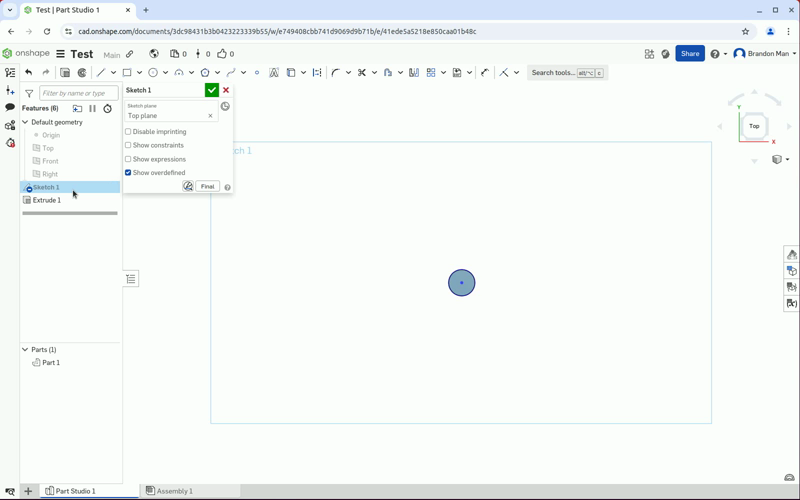
mouse_move(229, 92)
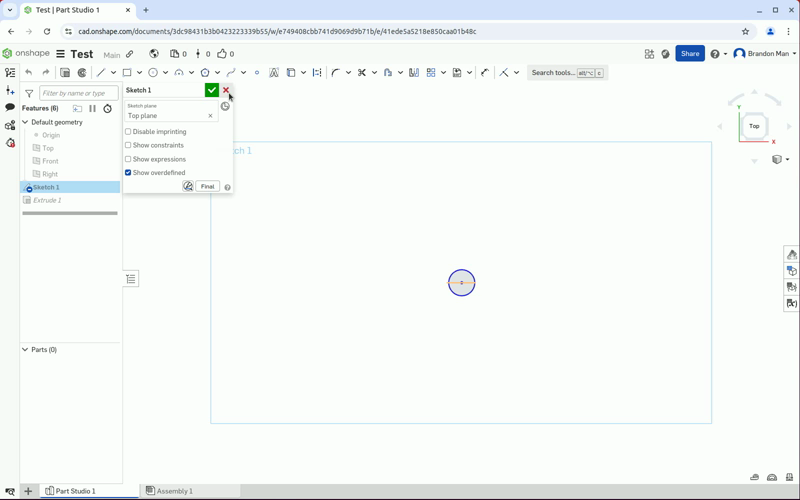
click(229, 92)
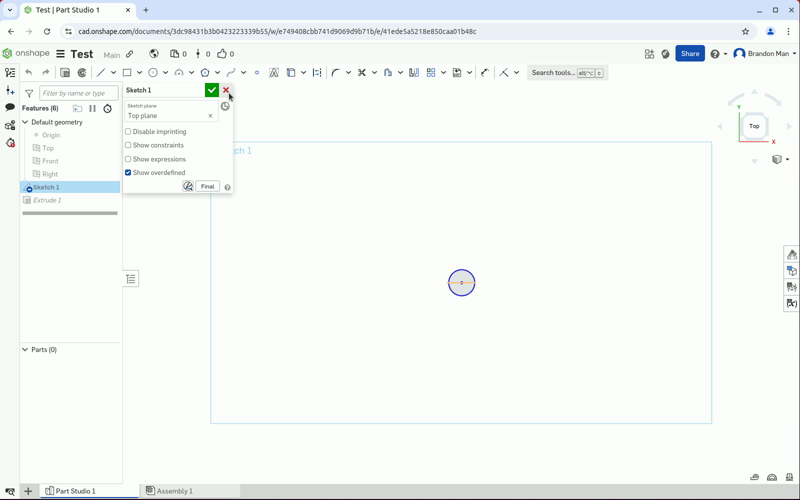
key(shift+s)
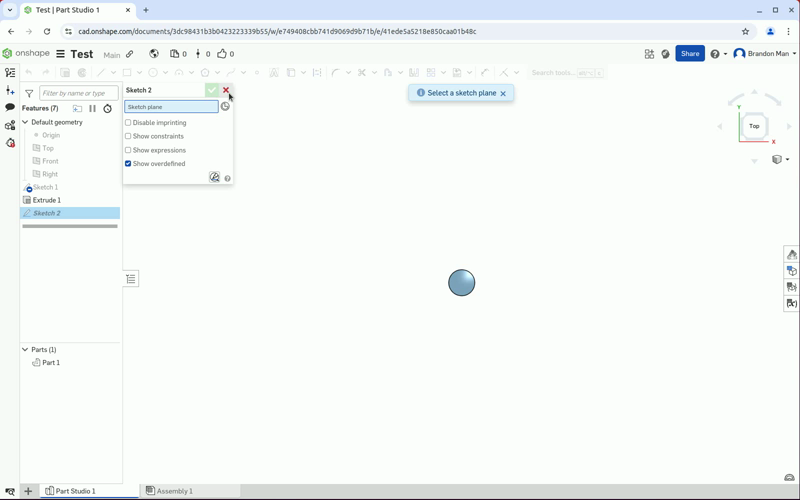
mouse_move(73, 150)
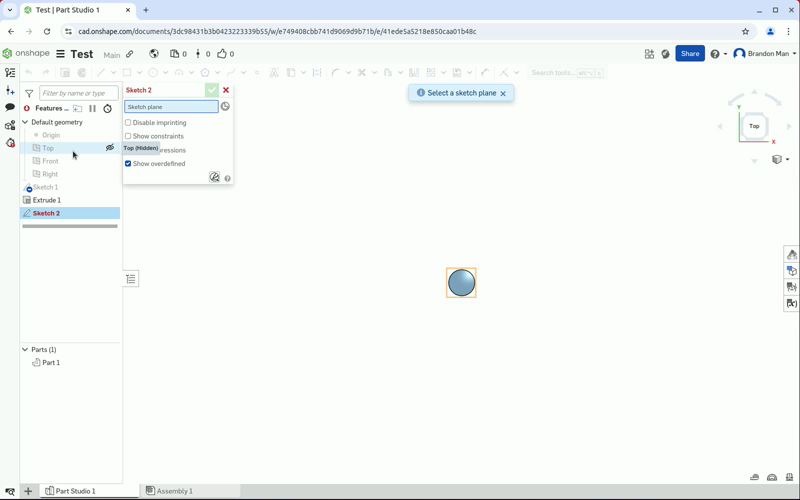
click(73, 150)
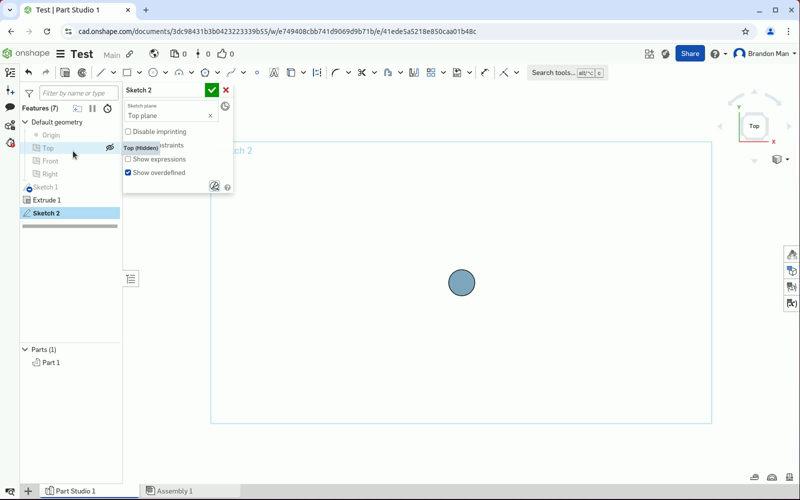
mouse_move(73, 352)
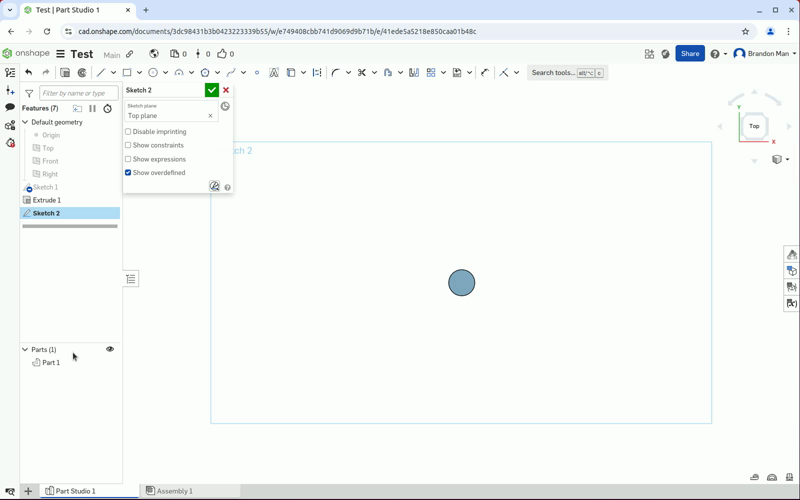
key(y)
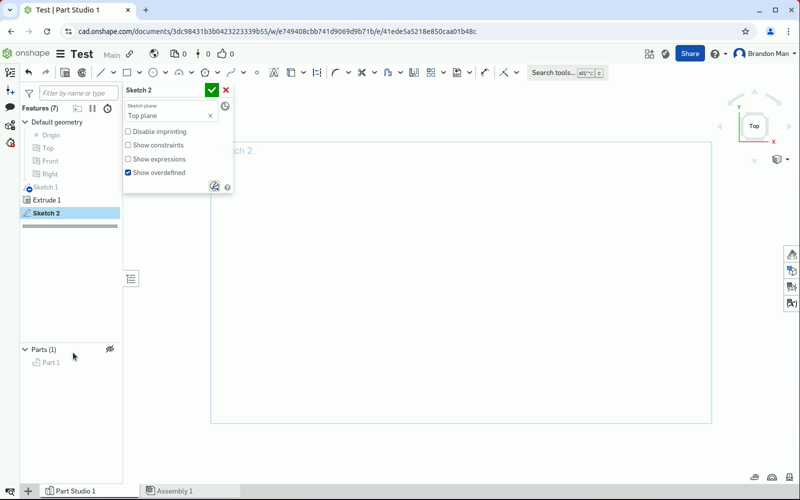
key(c)
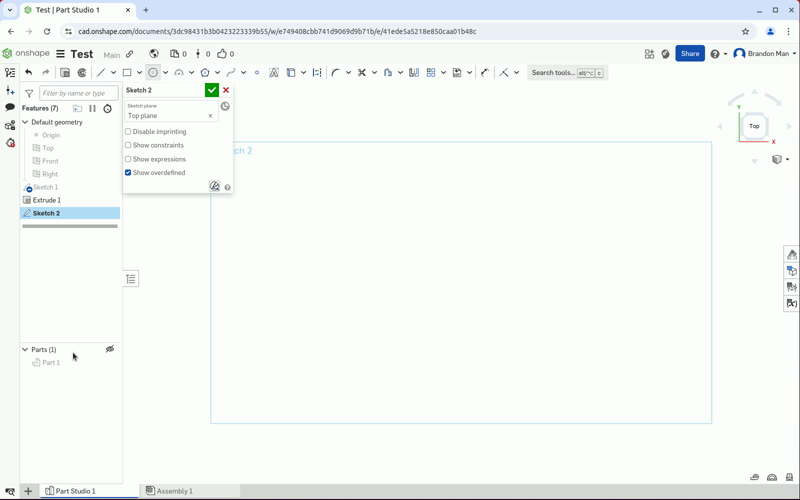
key_down(shift)
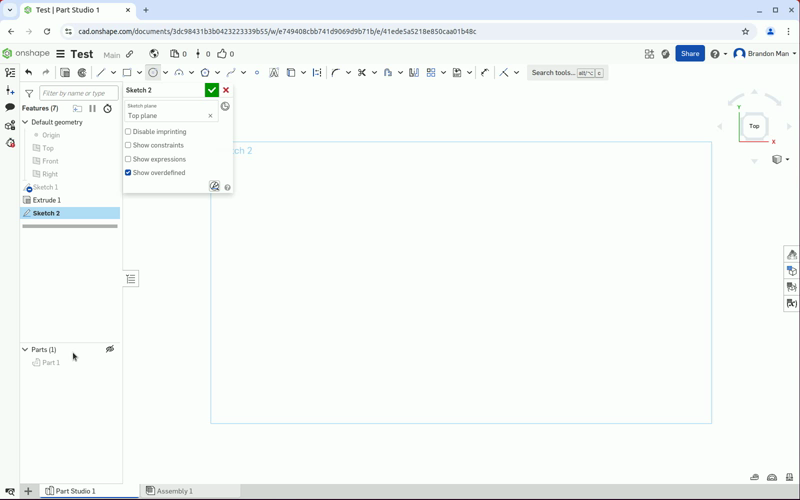
mouse_move(461, 282)
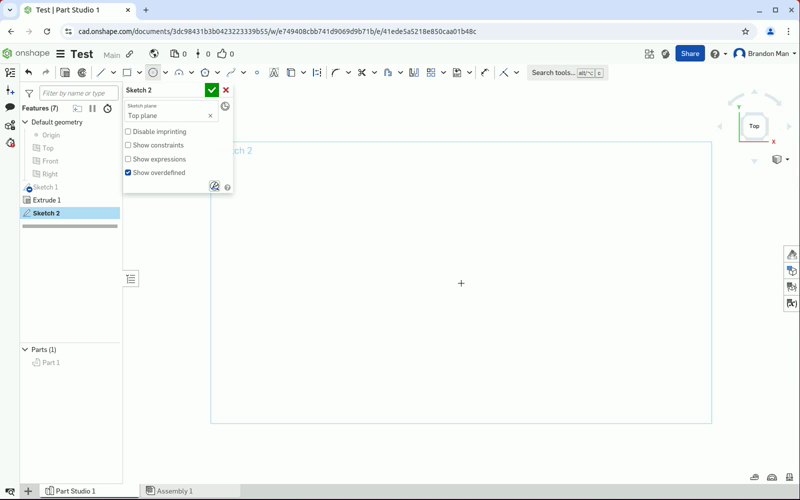
click(461, 282)
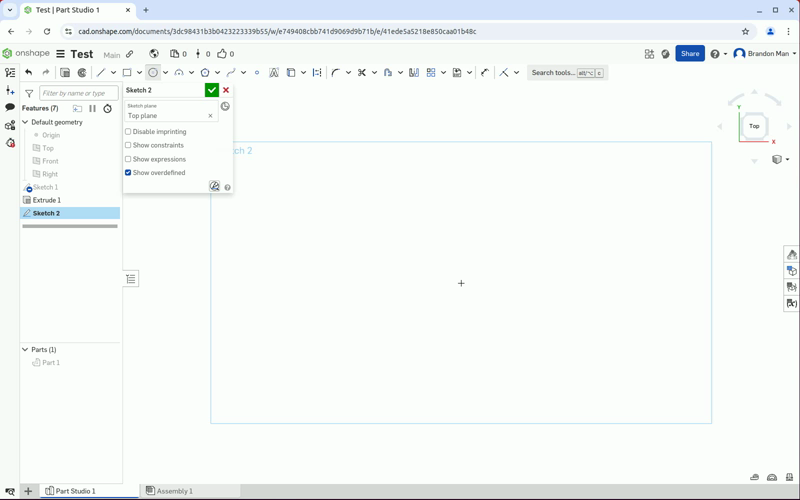
key_up(shift)
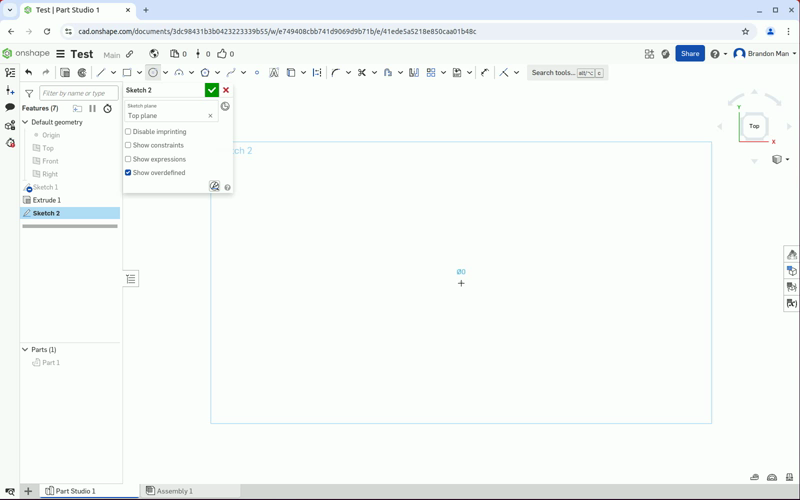
mouse_move(483, 282)
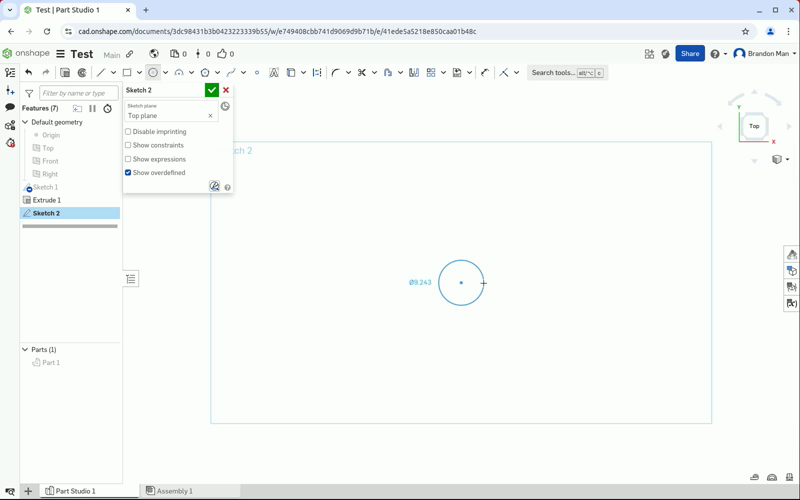
click(483, 282)
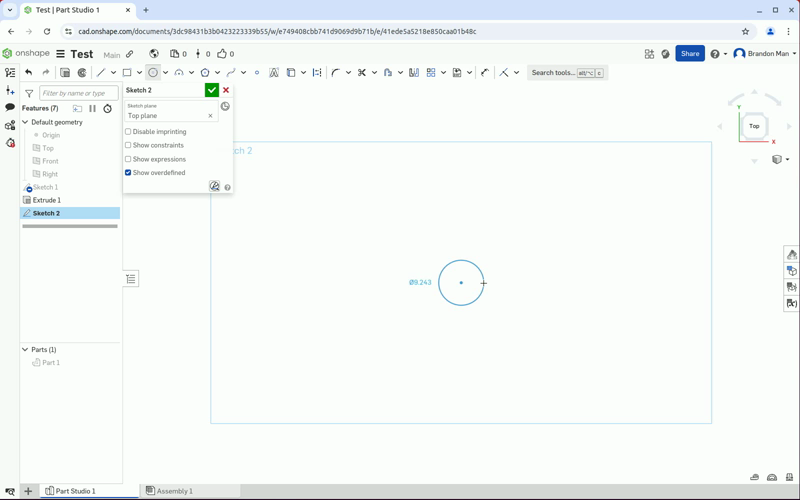
key(esc)
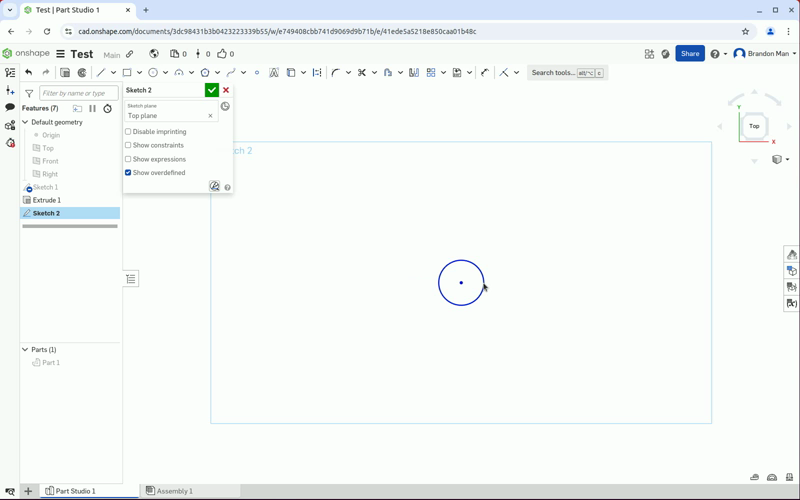
mouse_move(465, 283)
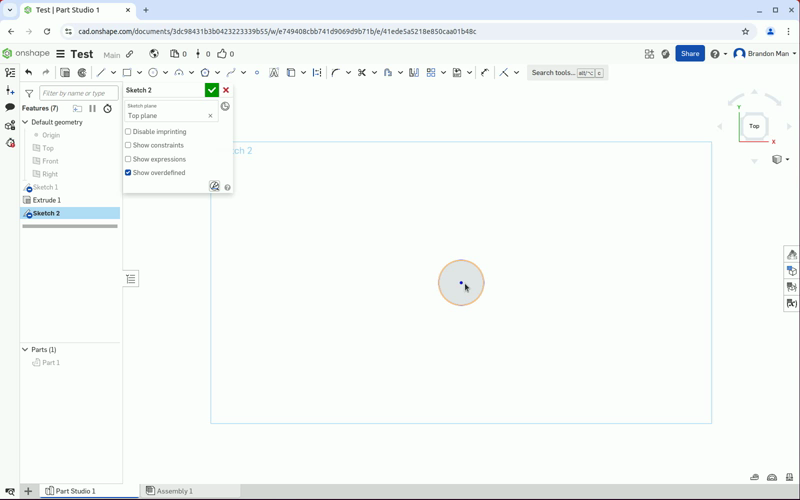
scroll(6)
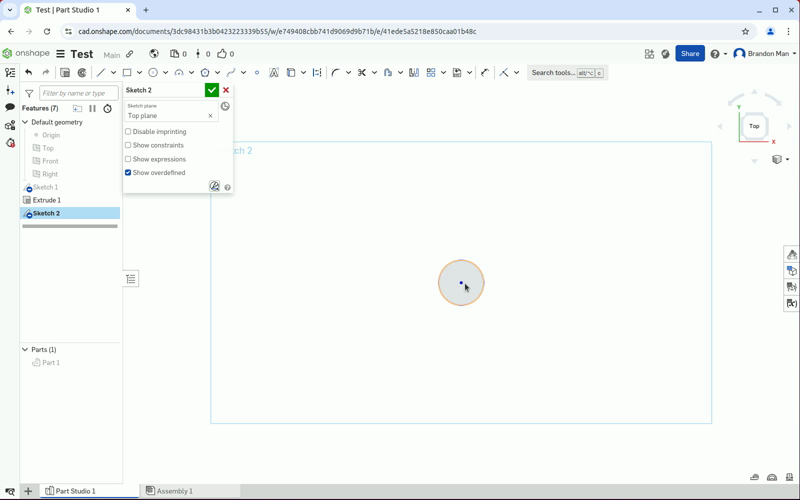
scroll(6)
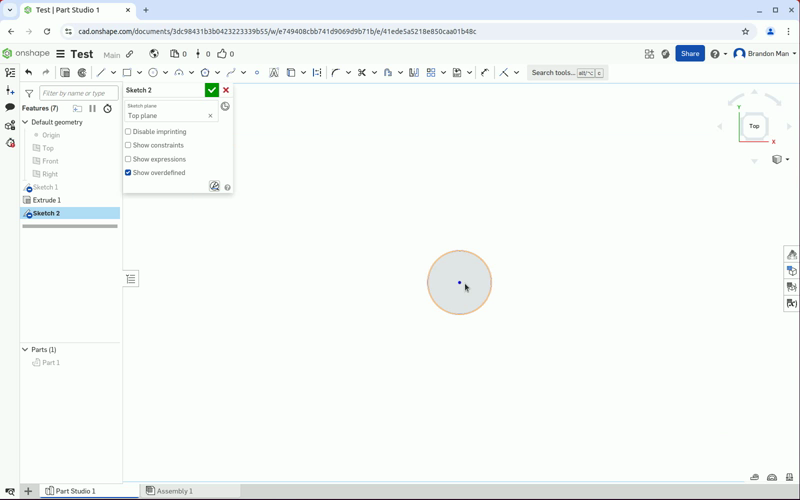
scroll(6)
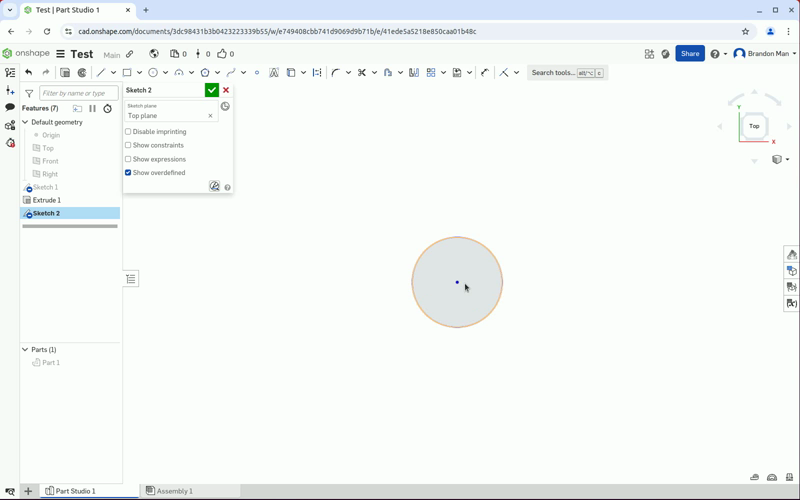
scroll(6)
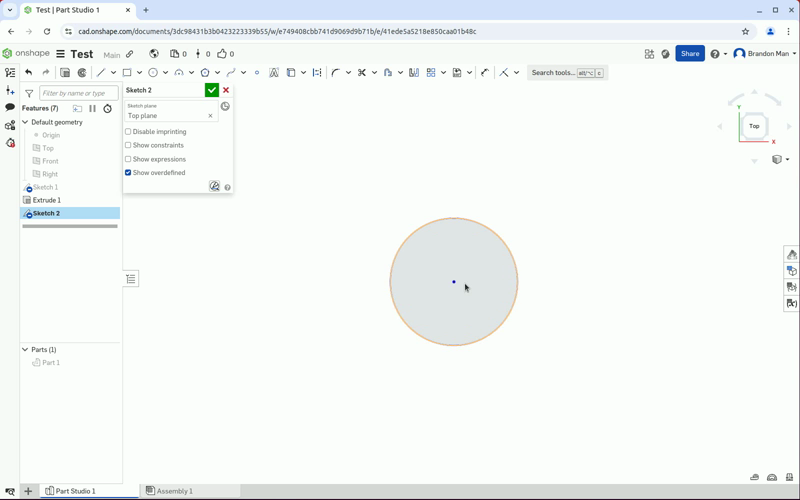
scroll(6)
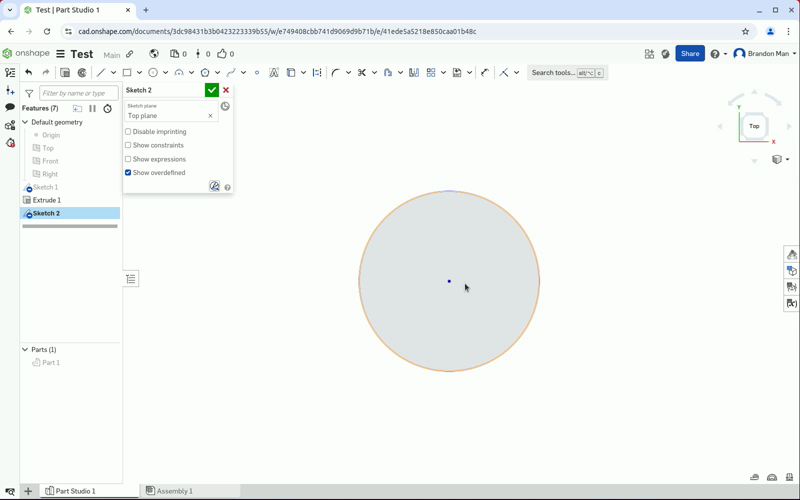
scroll(6)
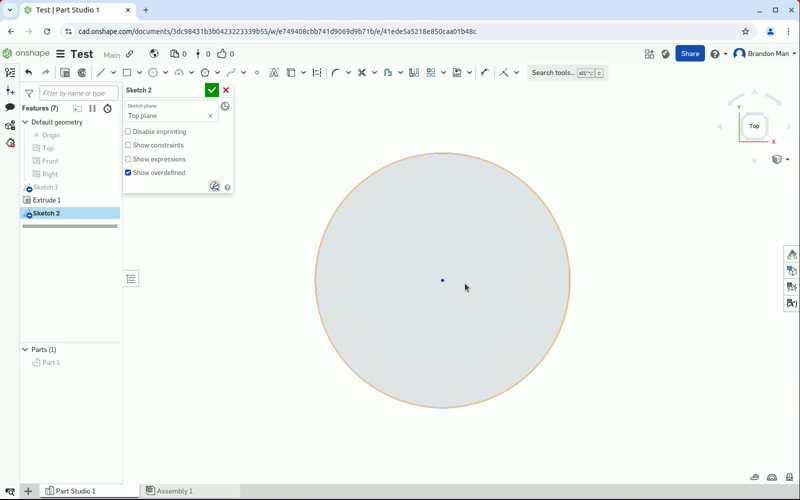
scroll(6)
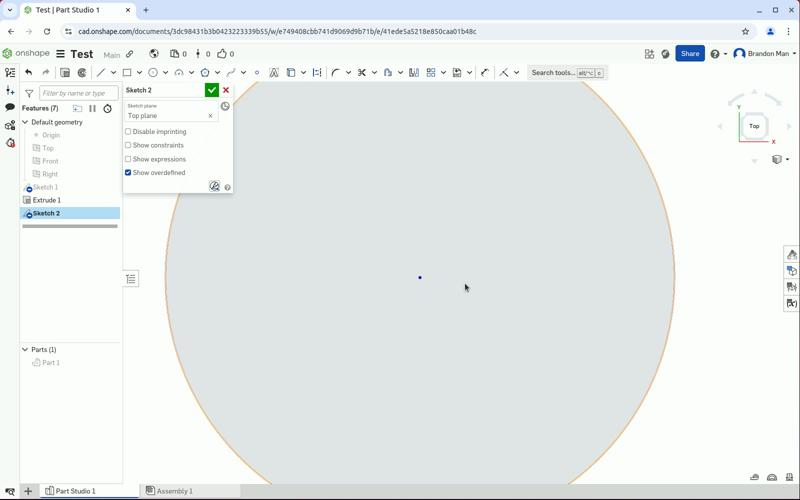
click(465, 283)
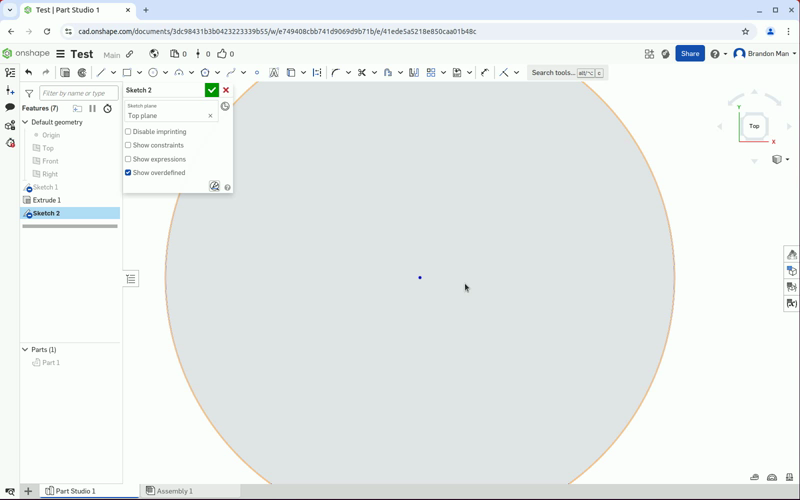
scroll(-6)
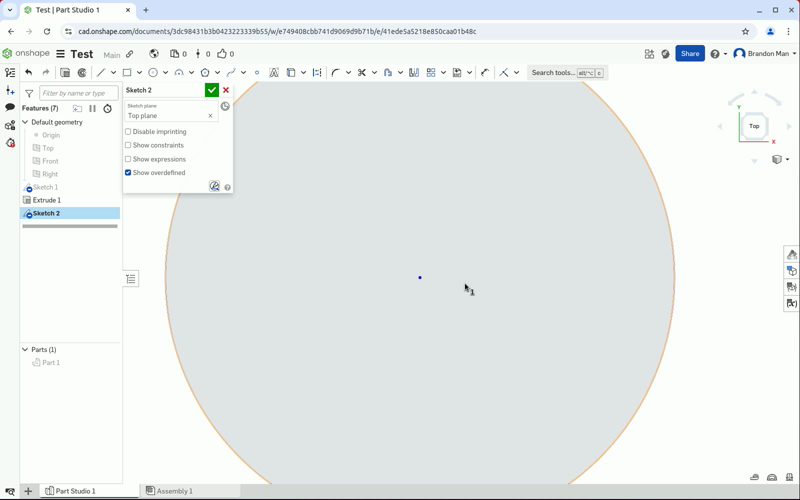
scroll(-6)
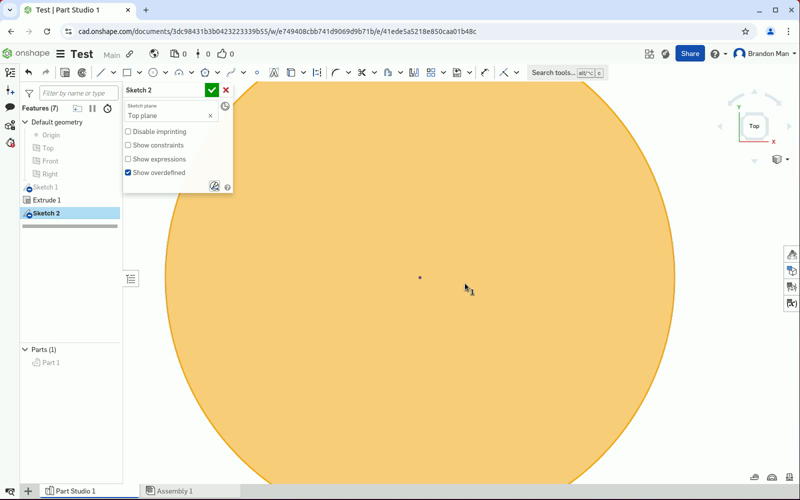
scroll(-6)
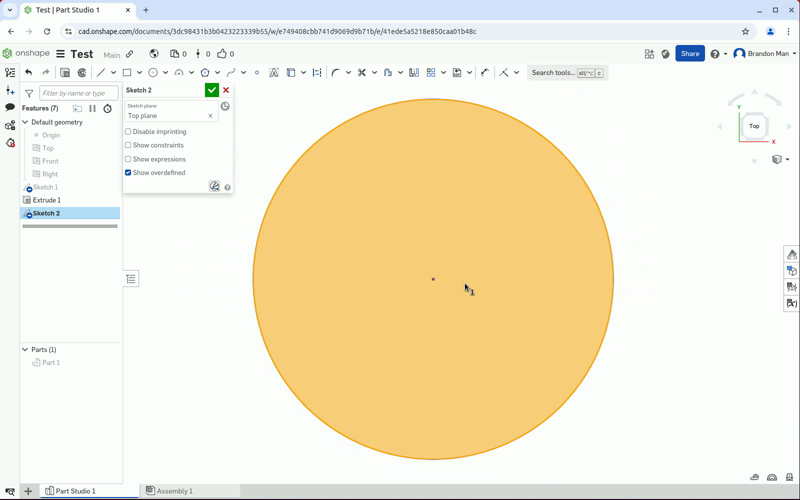
scroll(-6)
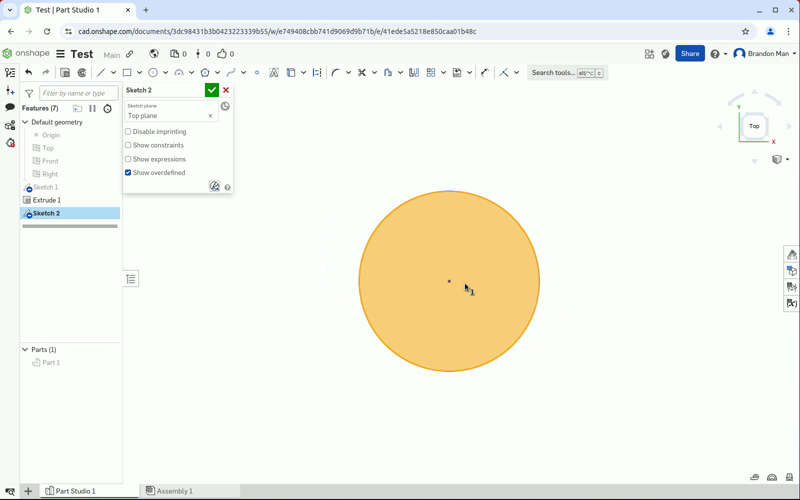
scroll(-6)
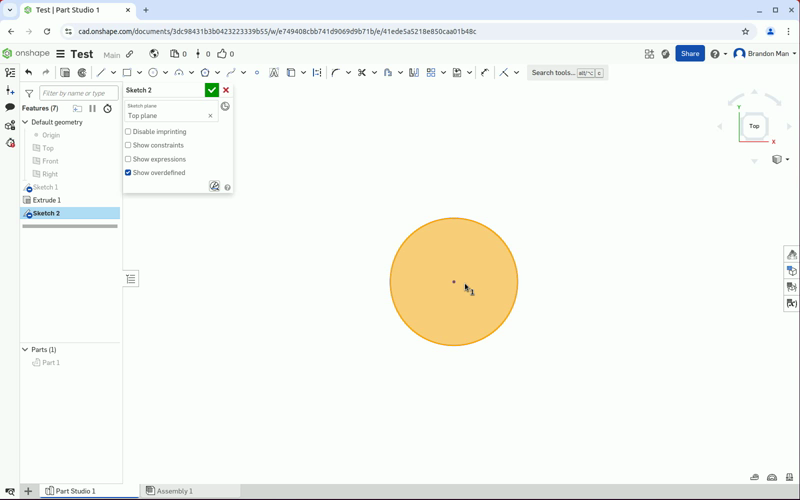
scroll(-6)
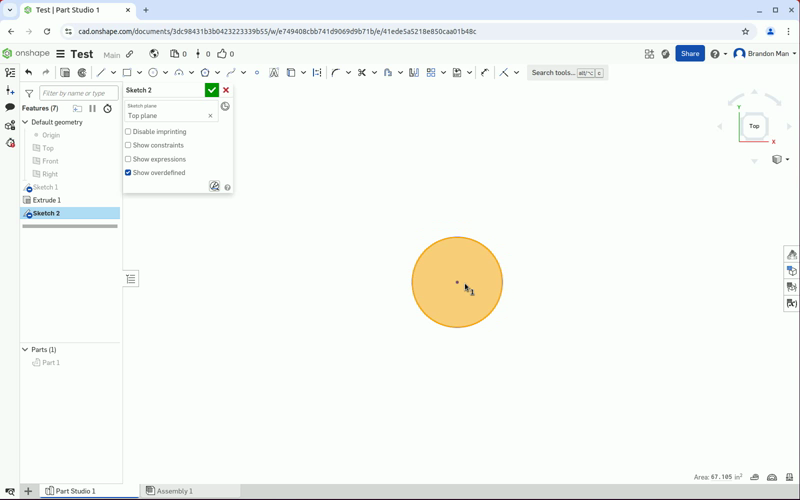
scroll(-6)
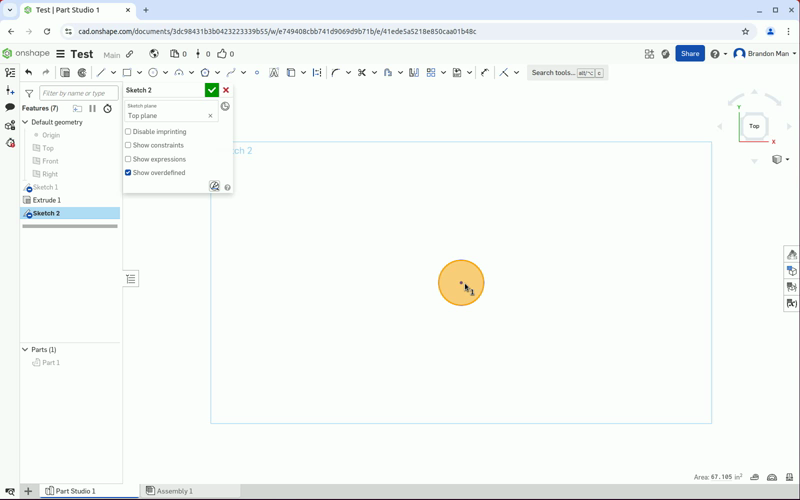
mouse_move(73, 352)
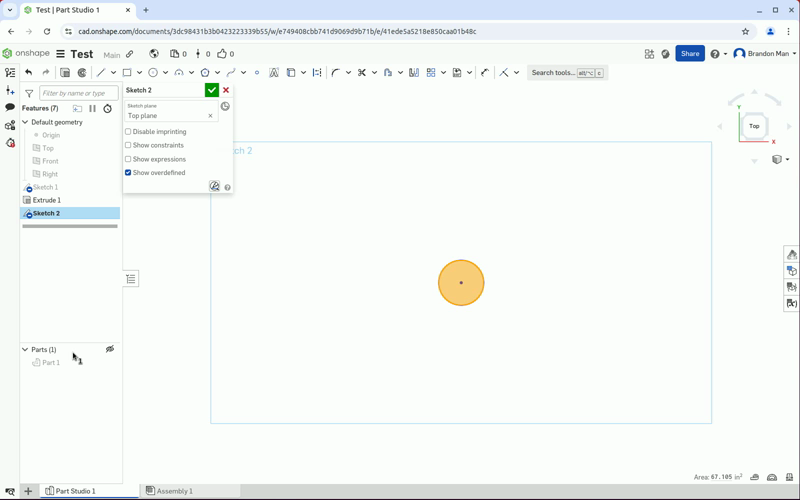
key(shift+y)
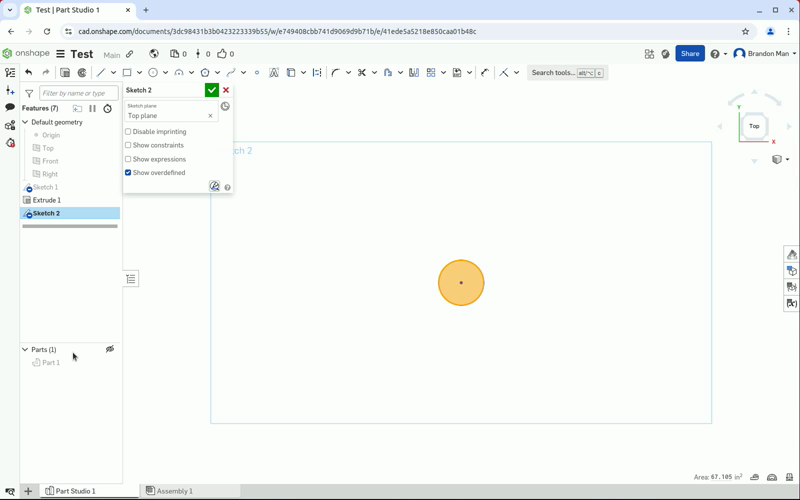
key(shift+e)
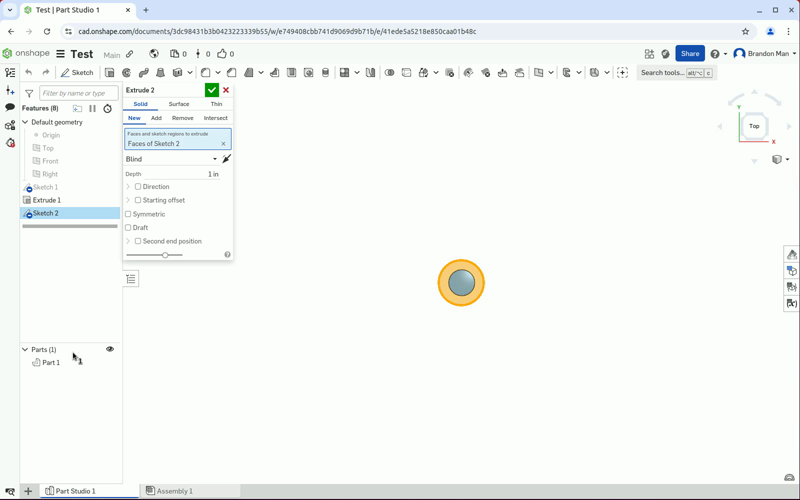
mouse_move(143, 106)
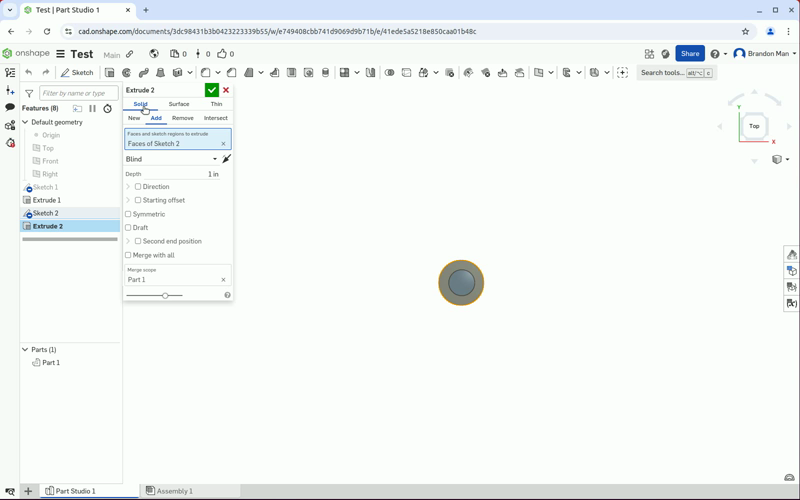
click(143, 106)
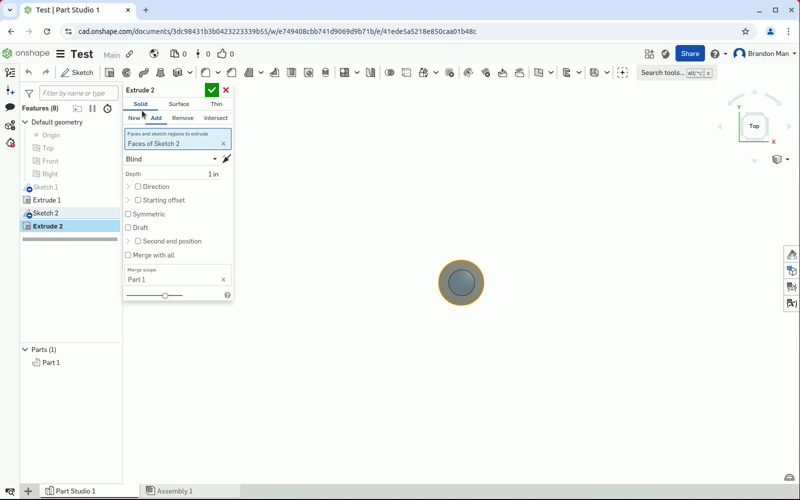
mouse_move(137, 120)
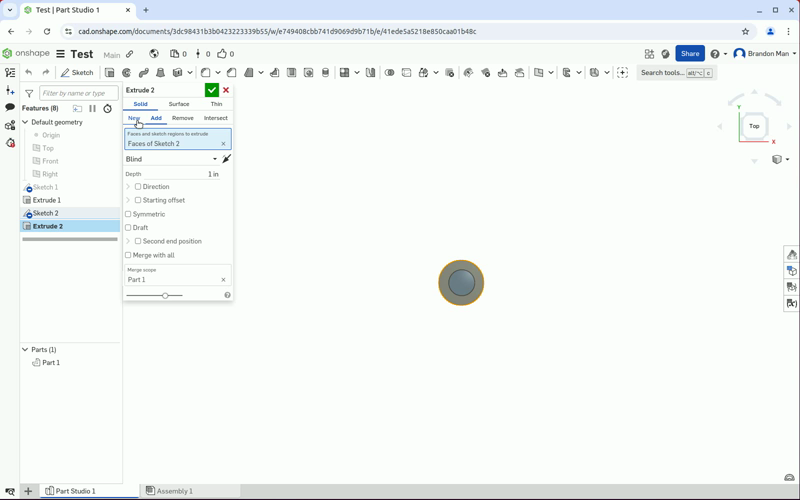
click(137, 120)
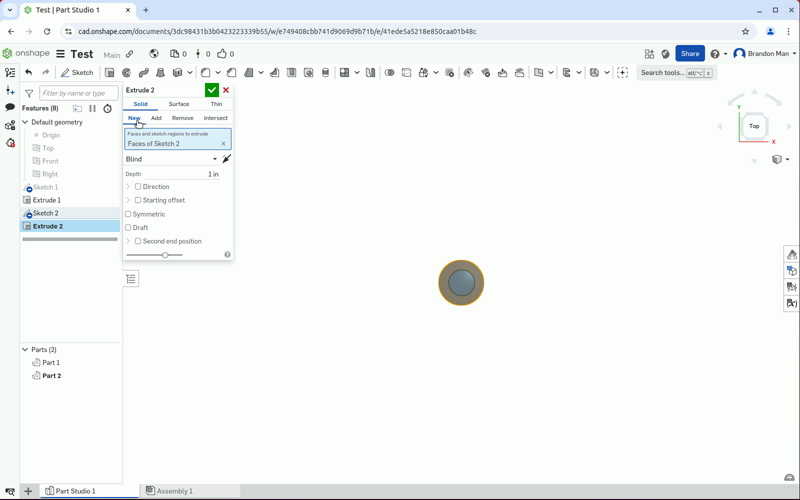
key(tab, 4)
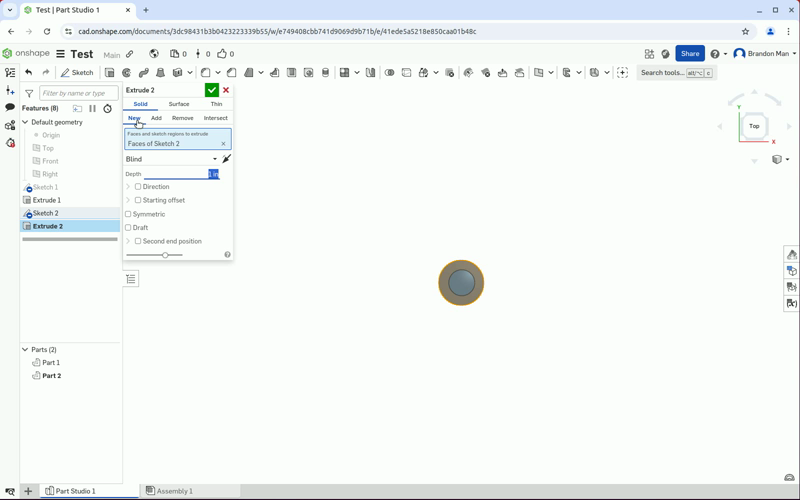
text(-5.055)
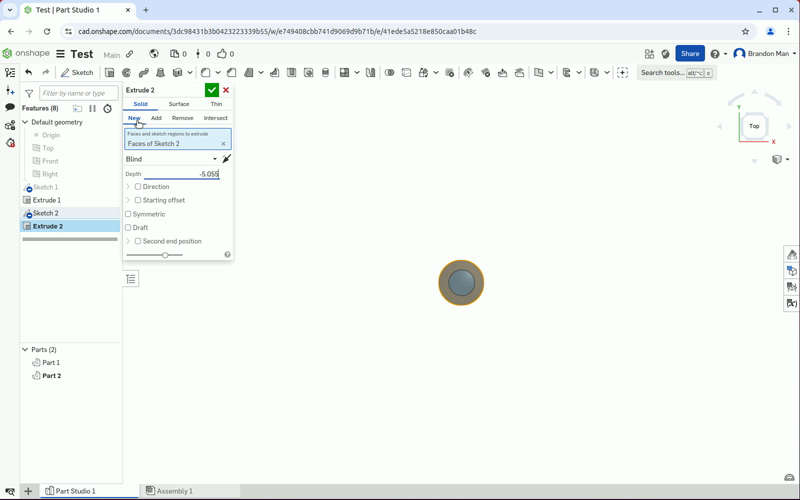
key(enter)
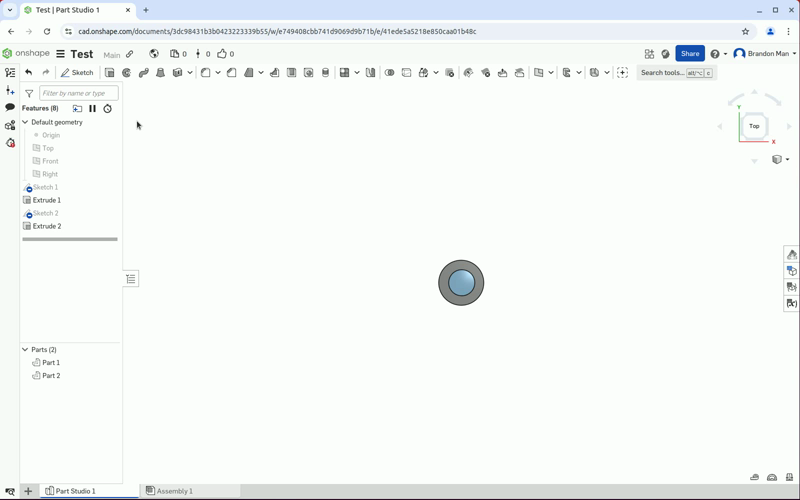
key(shift+h)
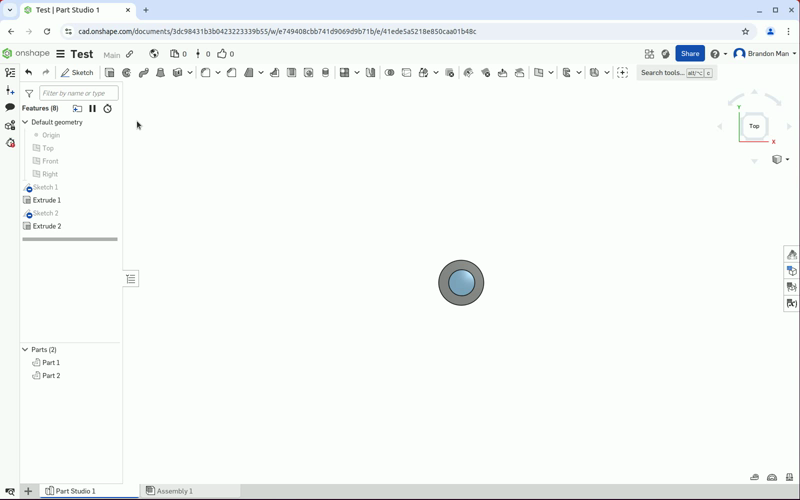
key(shift+h)
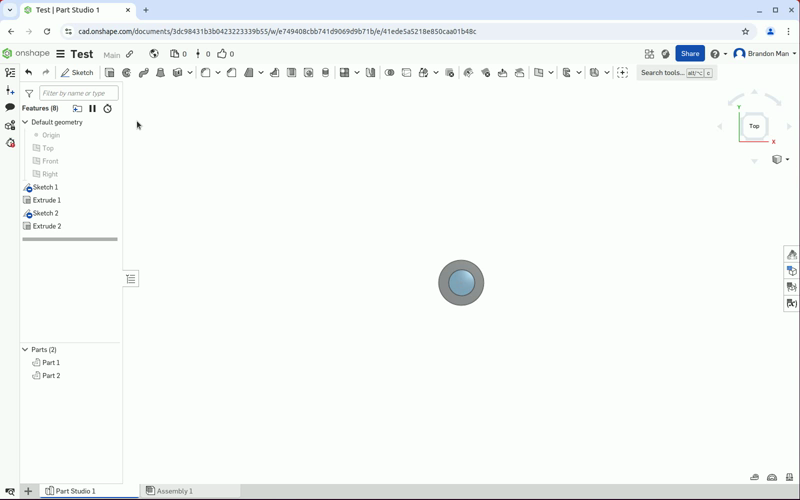
key(shift+7)
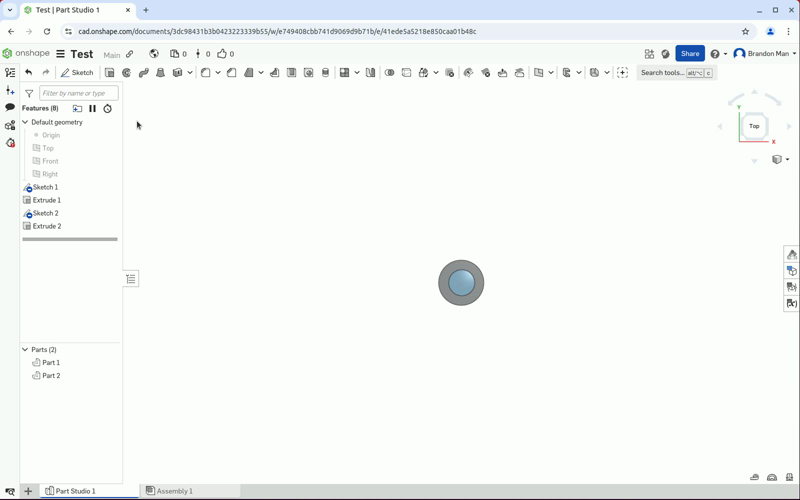
key(up, 3)
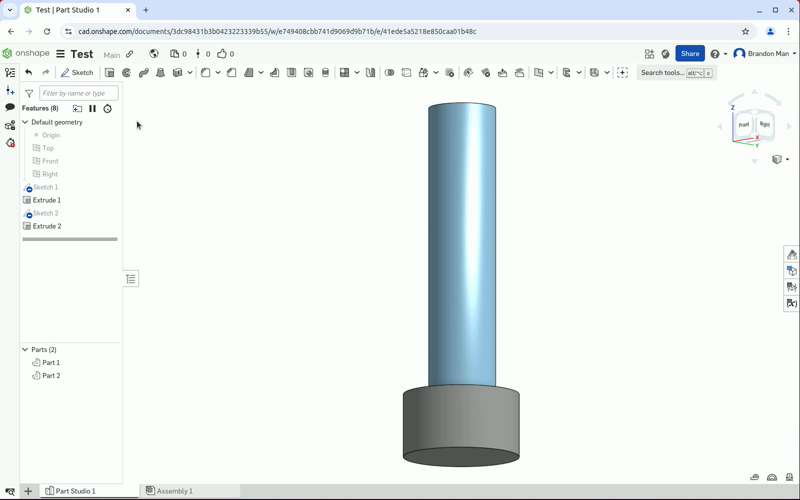
key(left, 3)
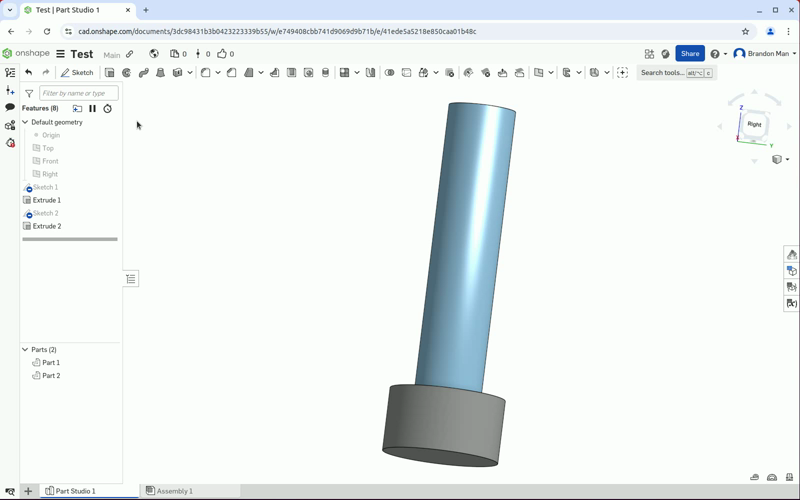
key(right, 3)
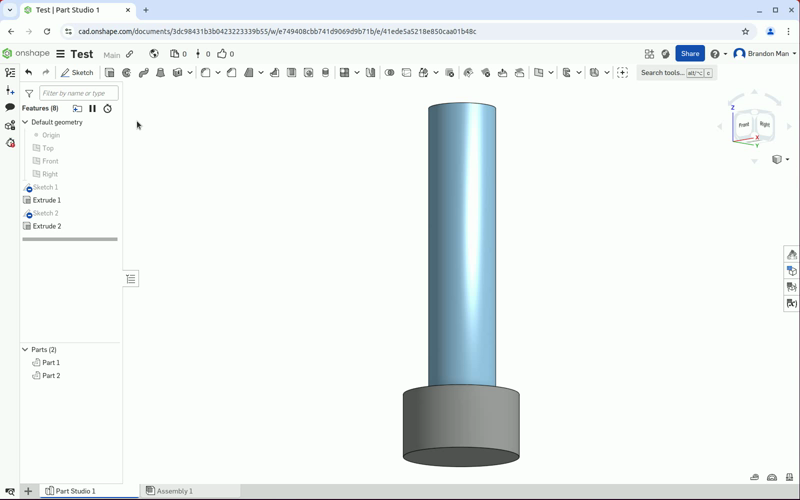
key(down, 3)
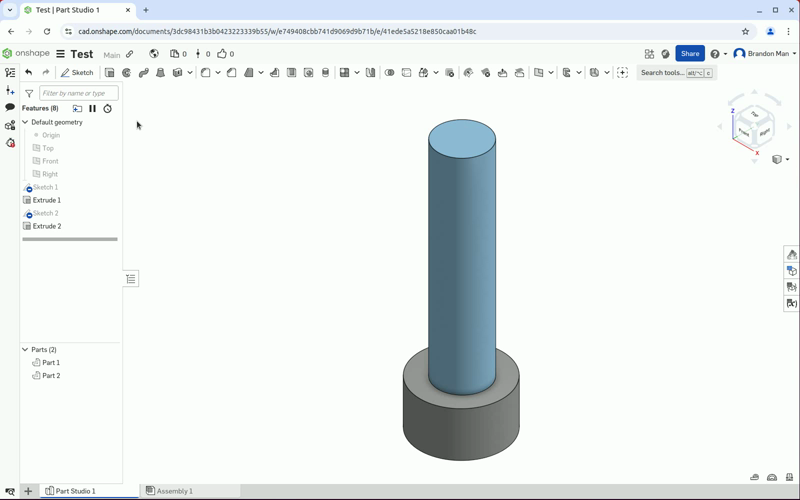
mouse_move(73, 189)
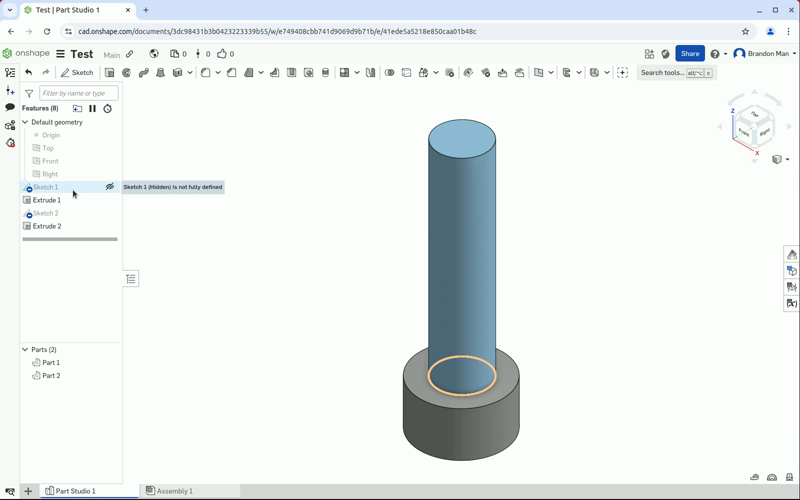
click(73, 189)